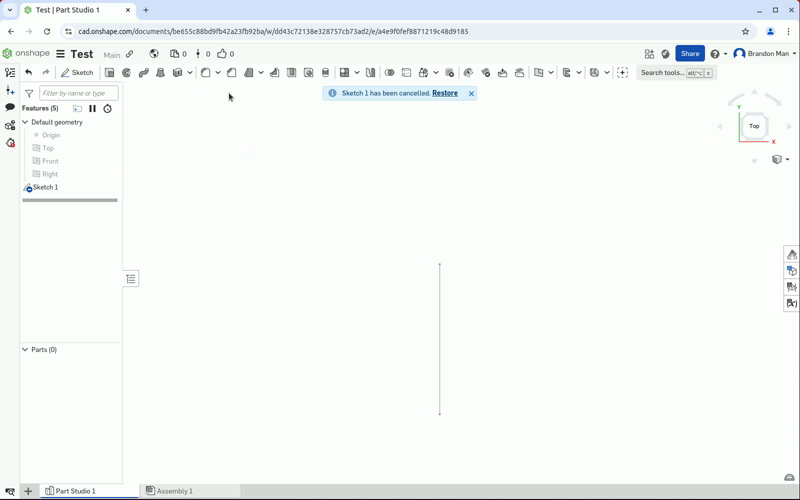
key(shift+h)
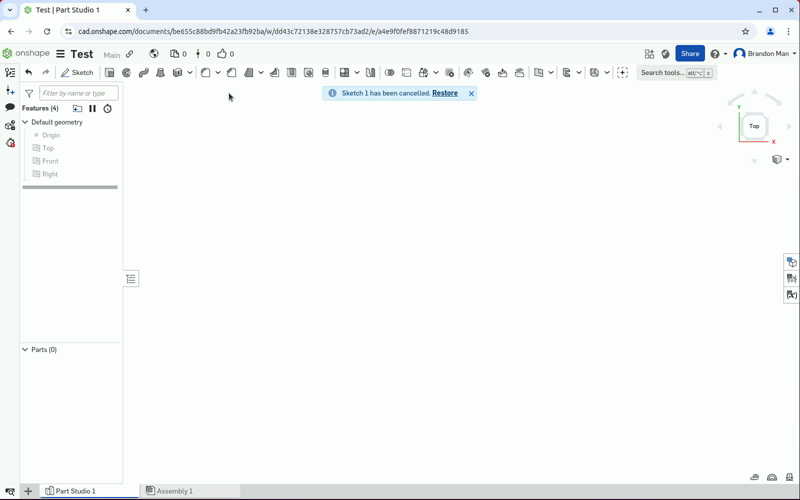
mouse_move(73, 352)
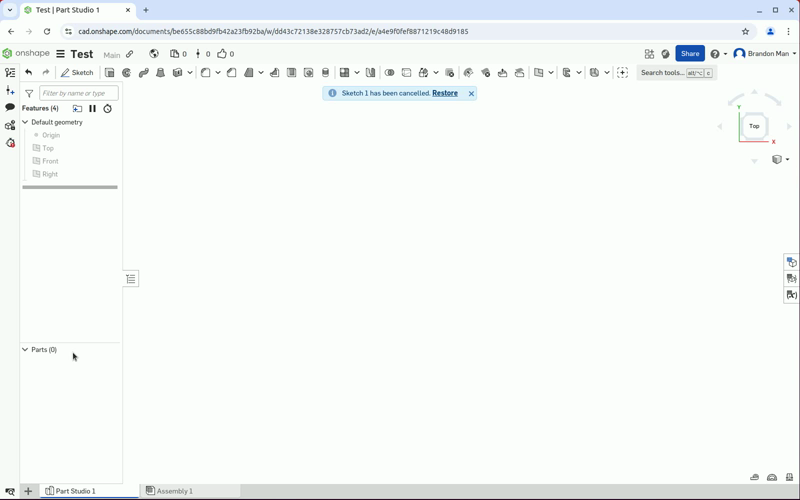
key(y)
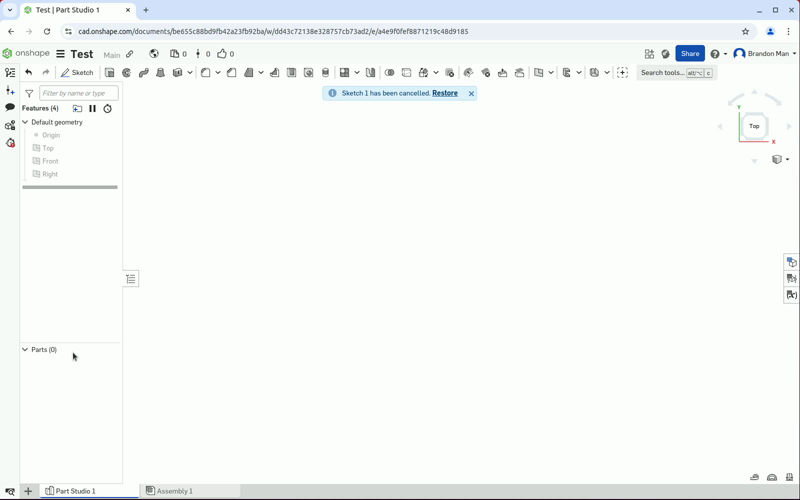
key(shift+p)
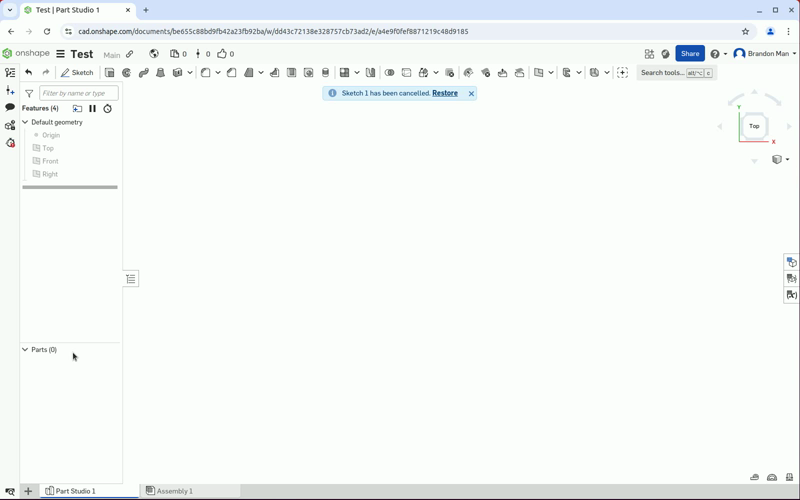
key(space)
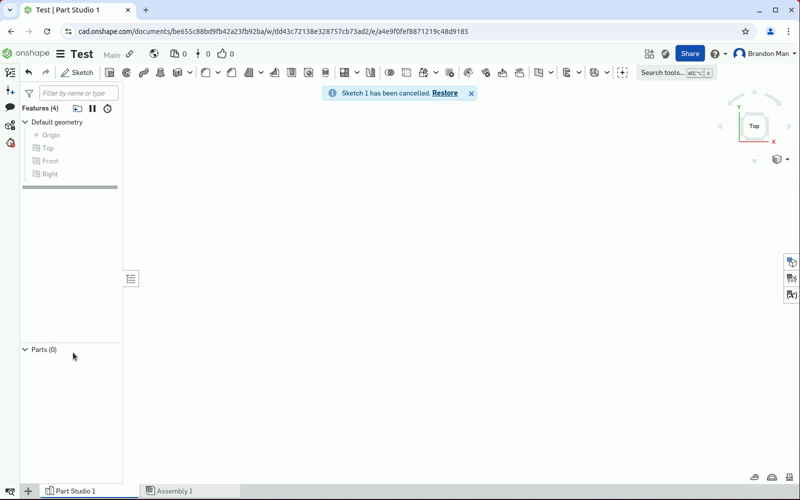
key_down(shift)
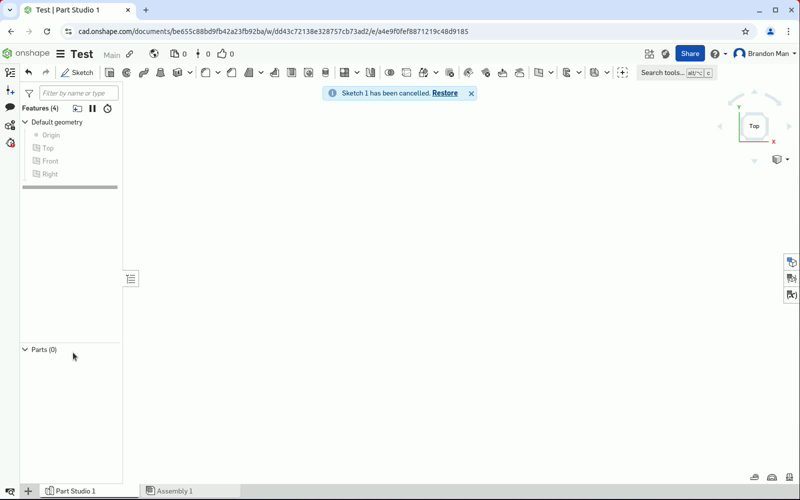
key(up)
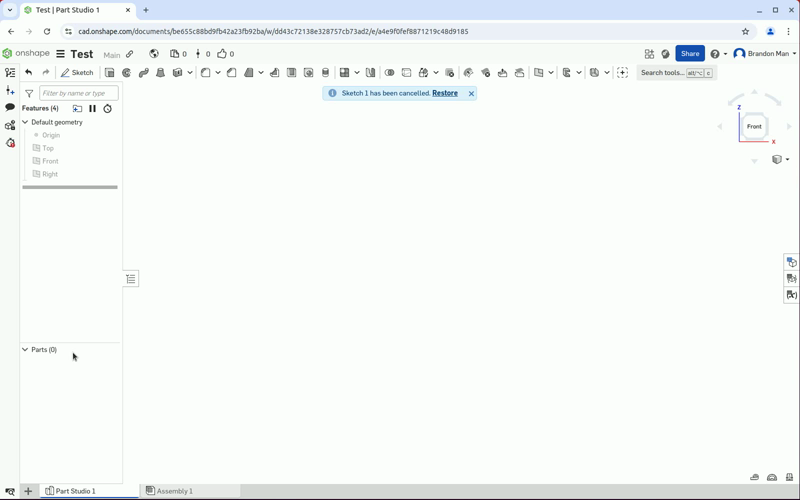
key_up(shift)
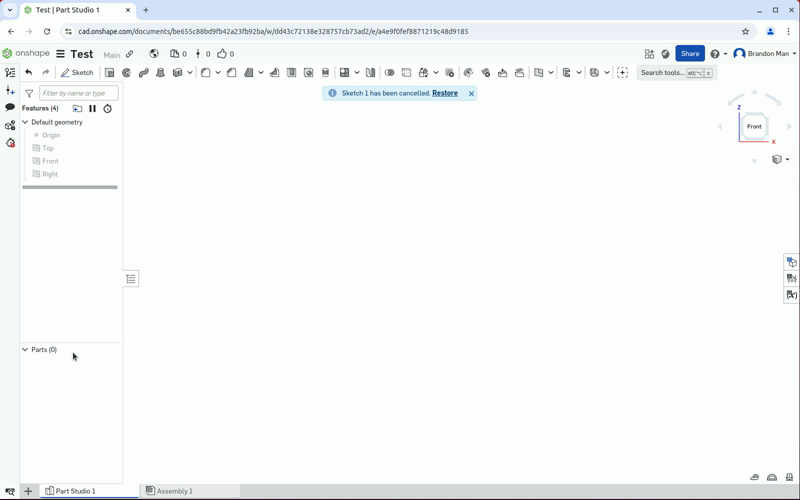
key(space)
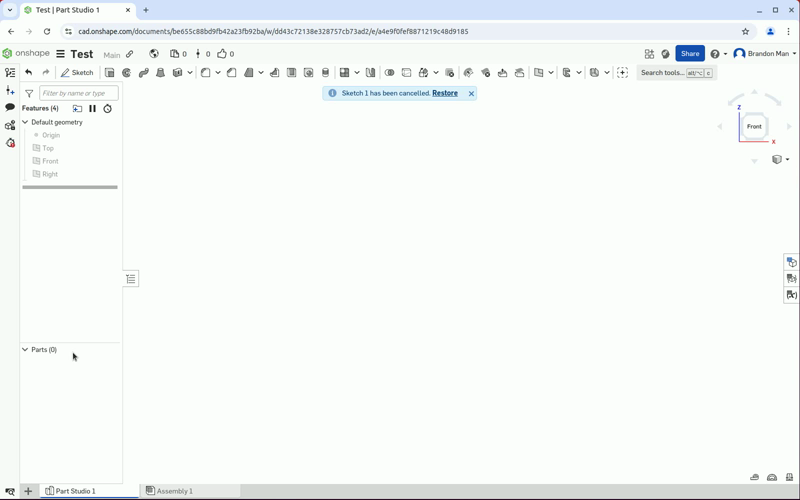
key_down(shift)
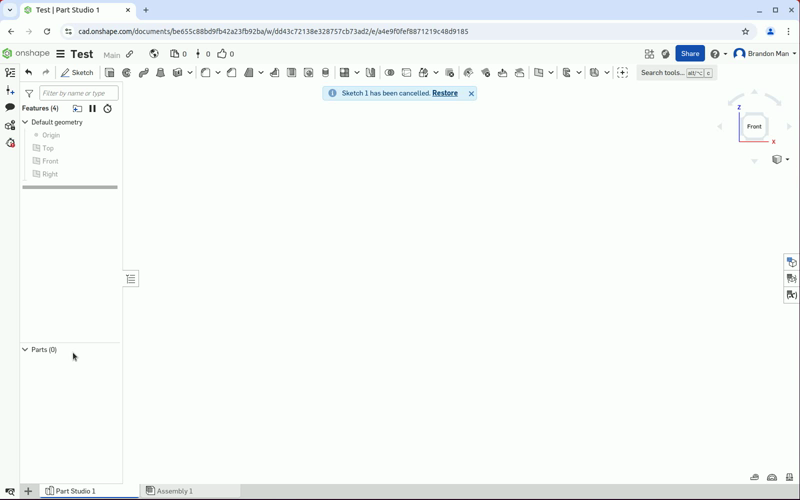
key(left)
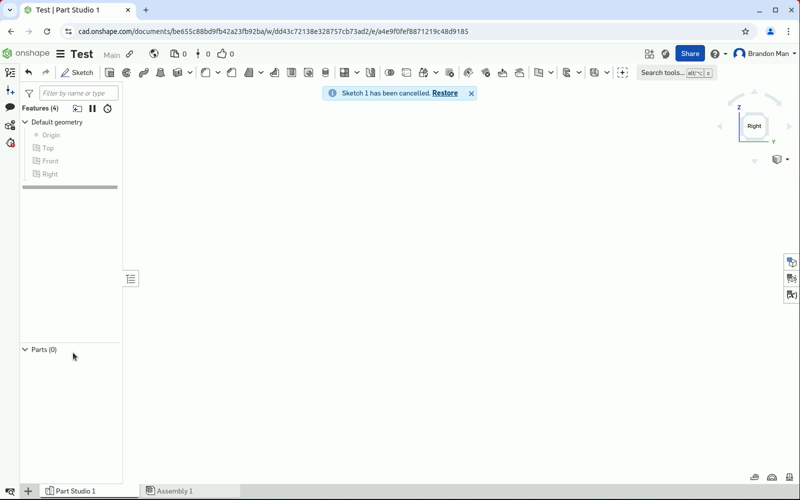
key_up(shift)
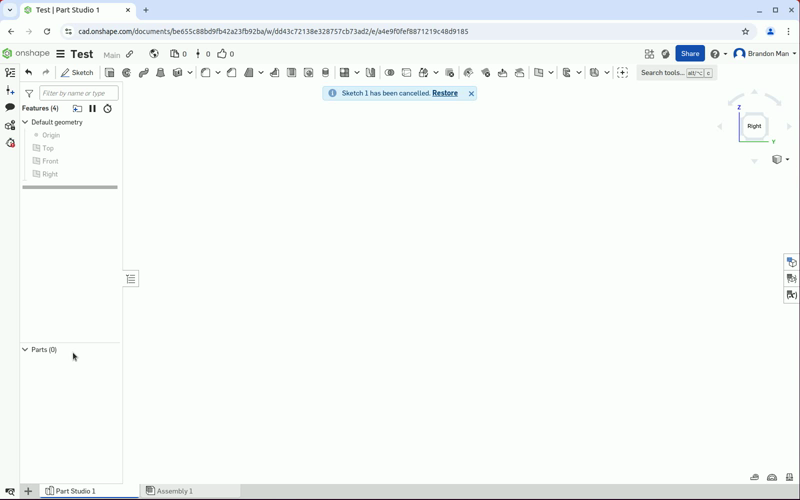
mouse_move(73, 352)
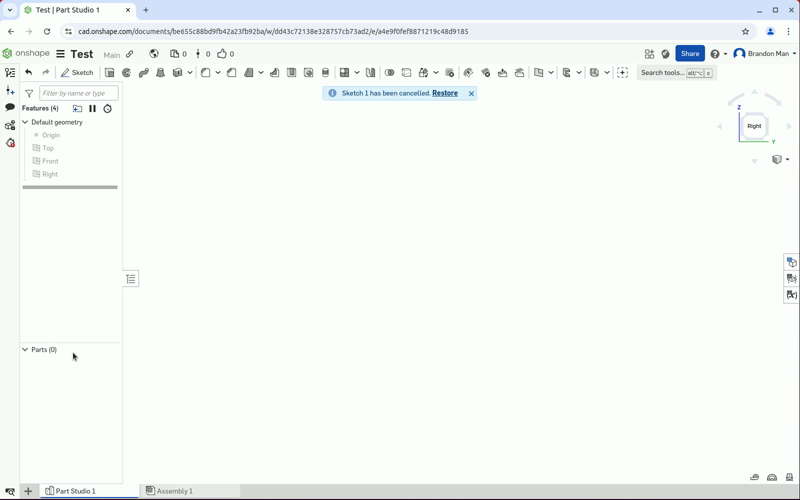
key(shift+y)
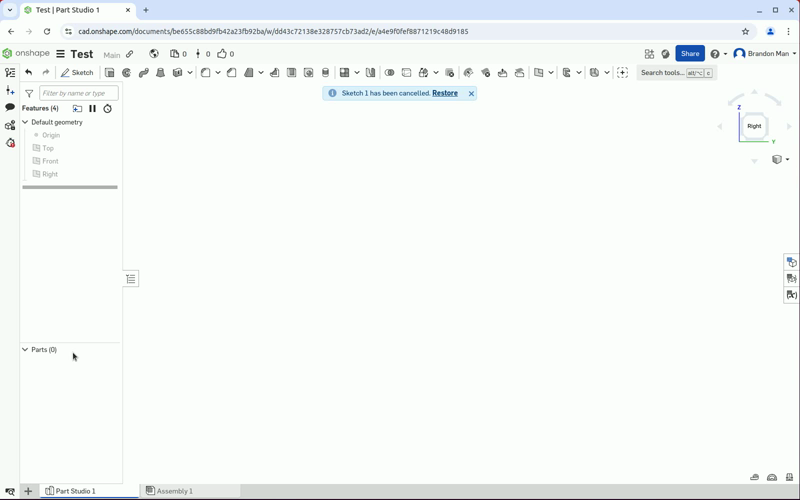
key(shift+s)
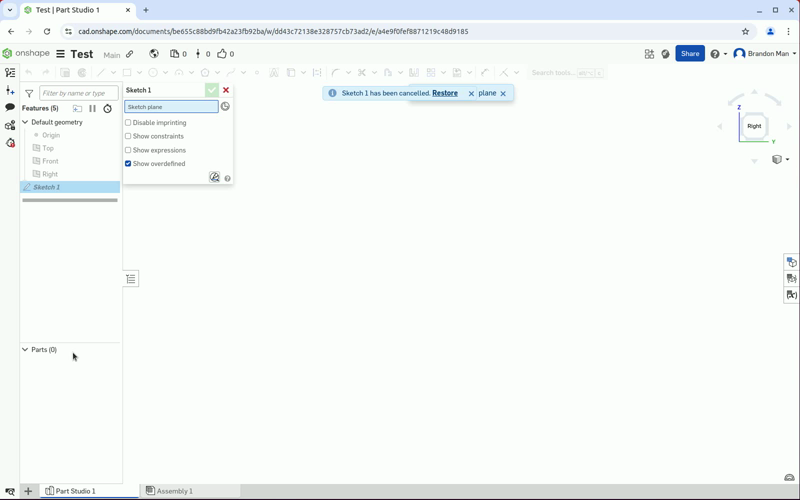
mouse_move(73, 176)
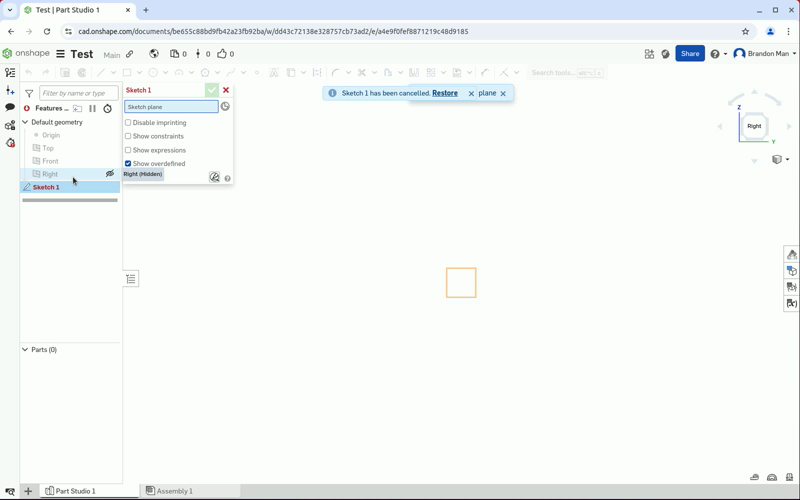
click(73, 176)
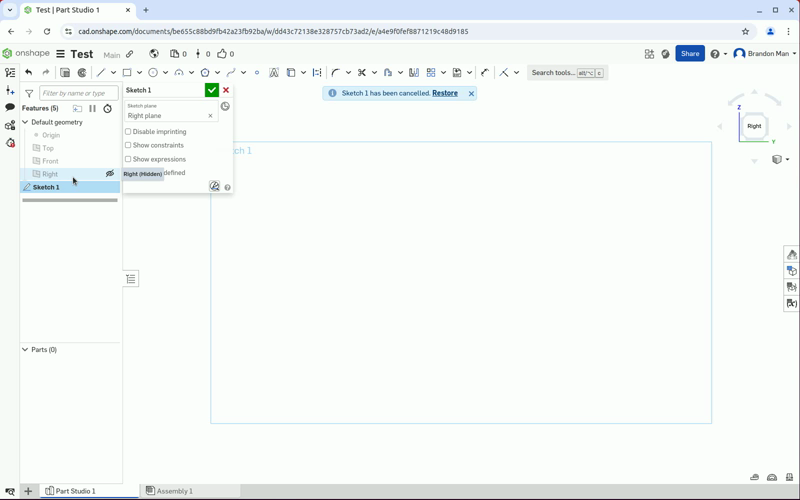
mouse_move(73, 352)
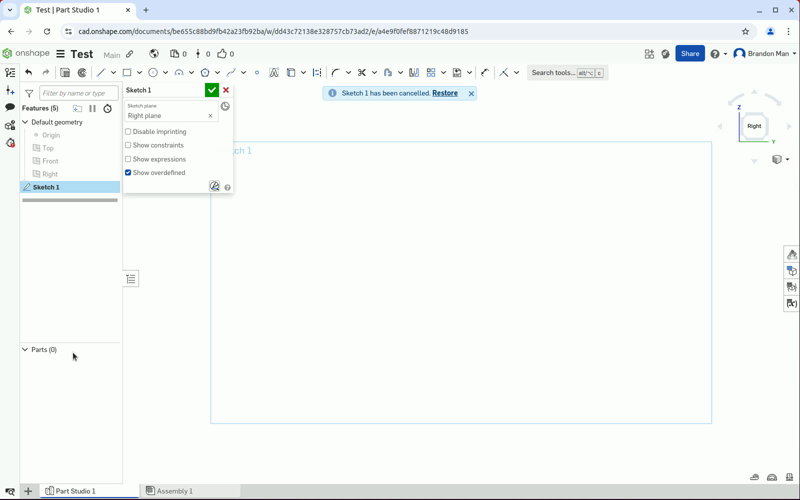
key(y)
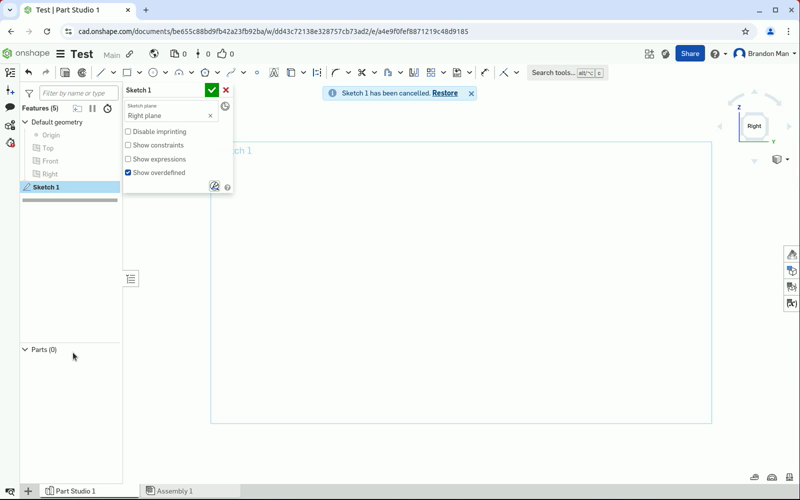
key(l)
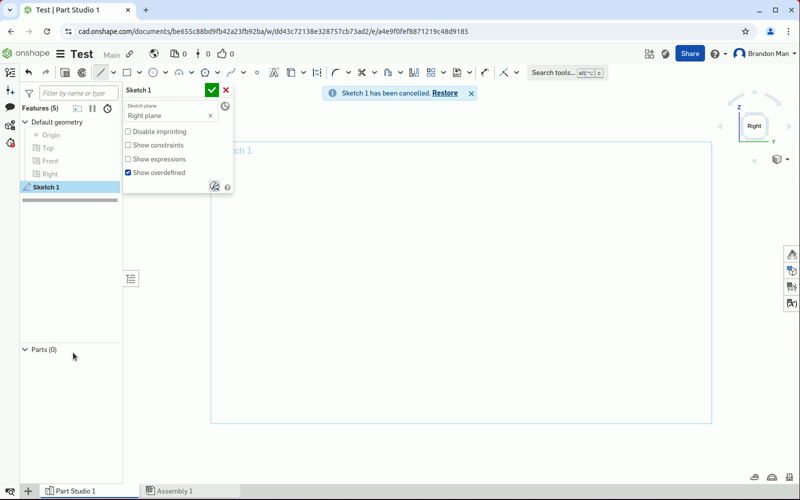
key_down(shift)
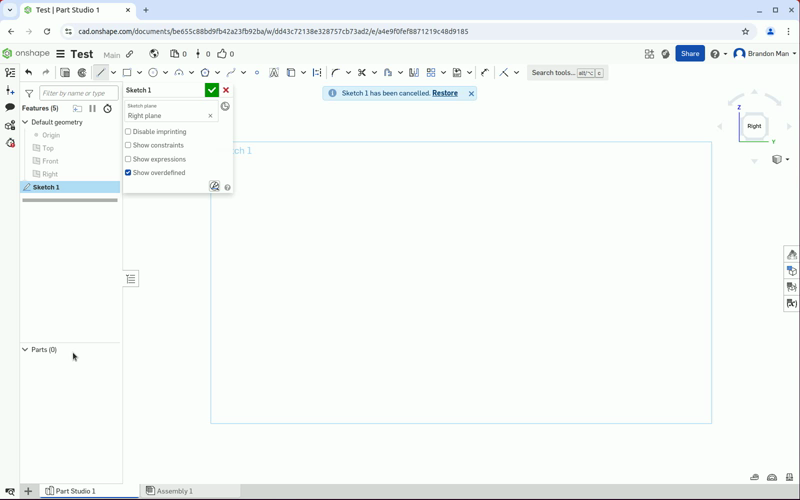
mouse_move(460, 282)
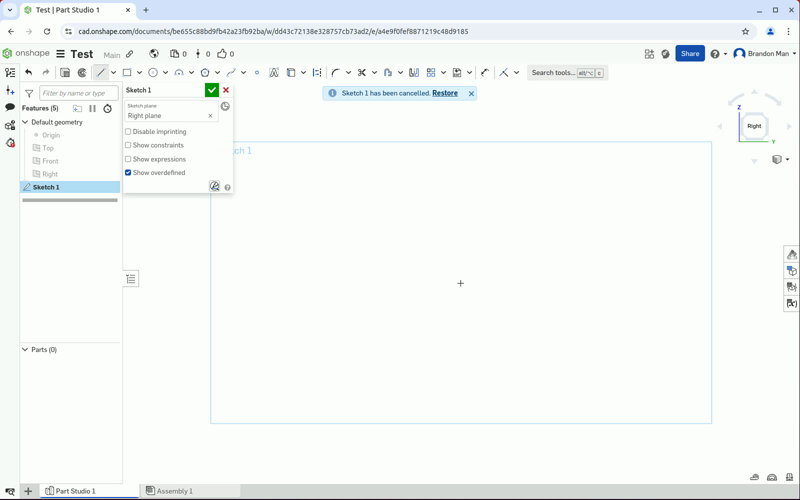
click(460, 282)
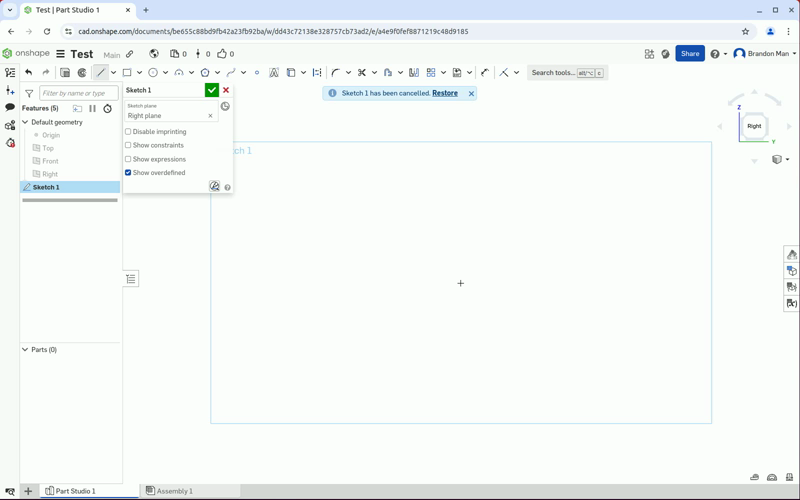
key_up(shift)
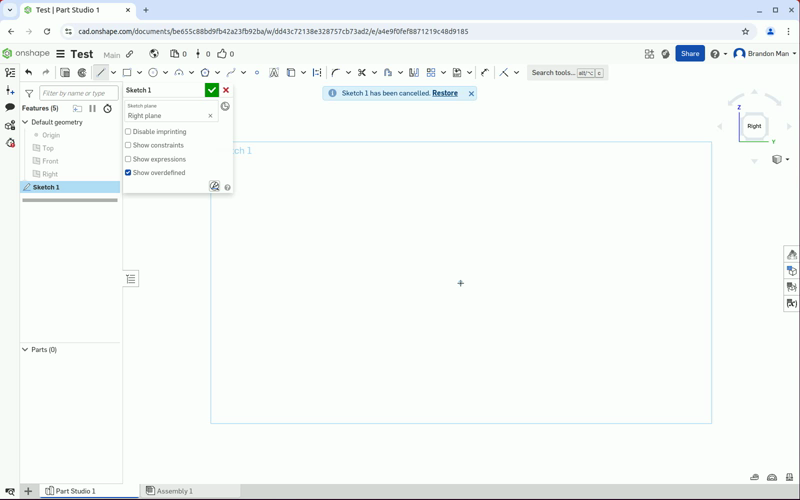
key_down(shift)
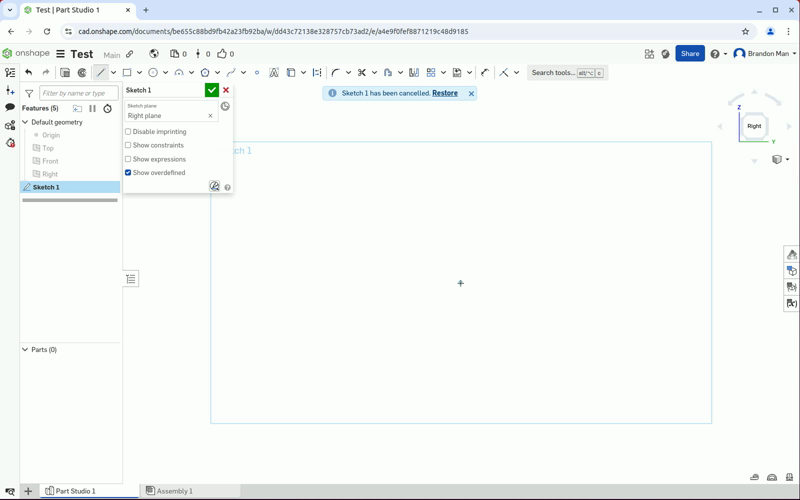
mouse_move(490, 282)
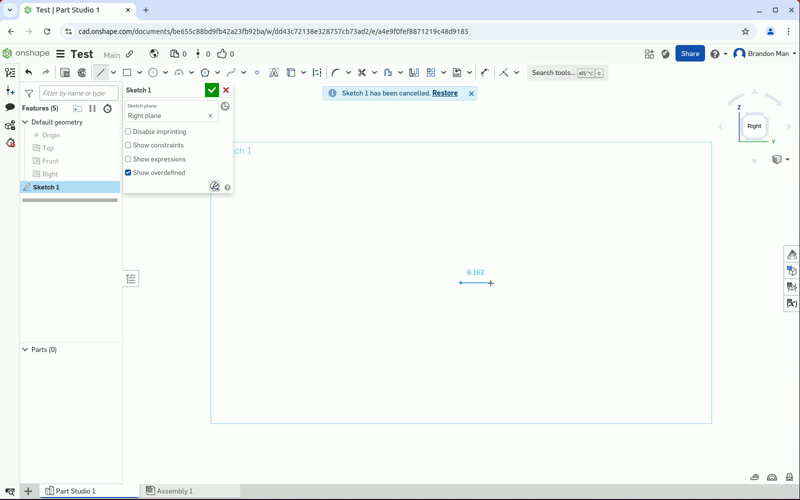
mouse_move(517, 282)
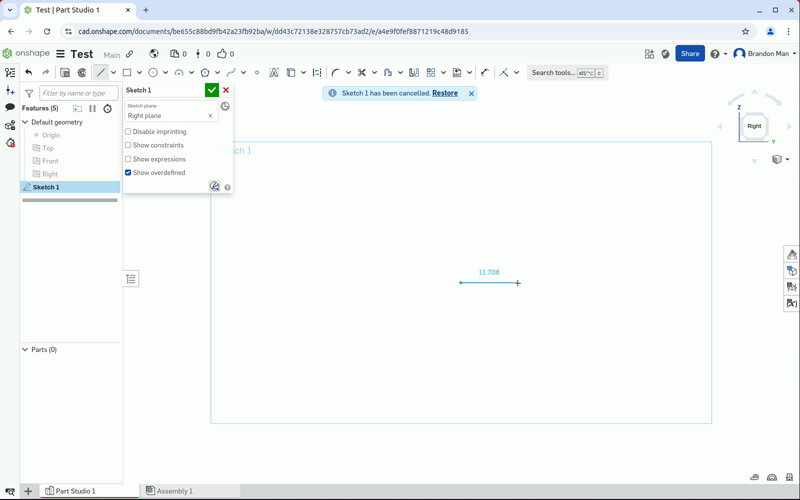
click(517, 282)
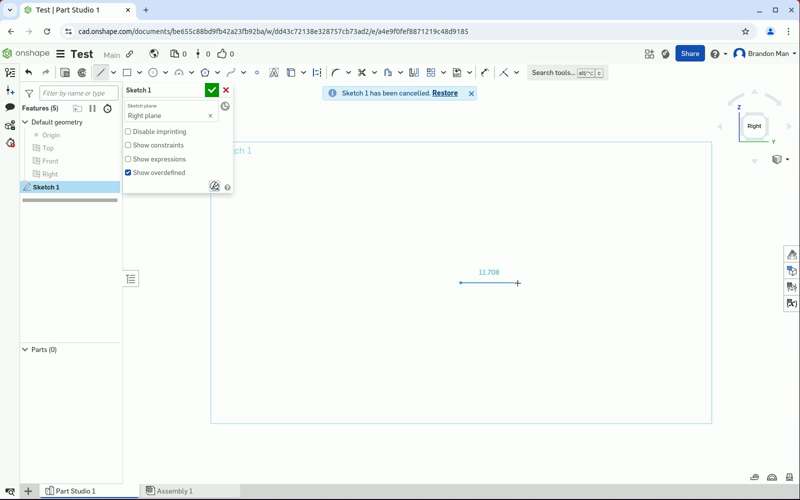
key_up(shift)
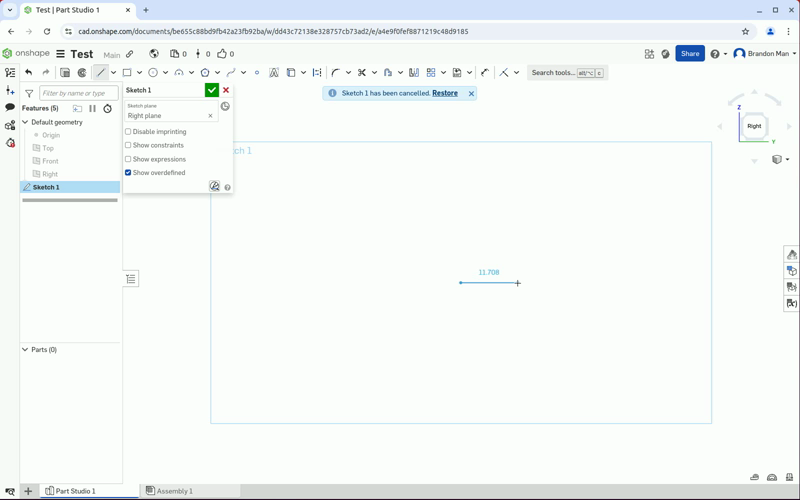
key_down(shift)
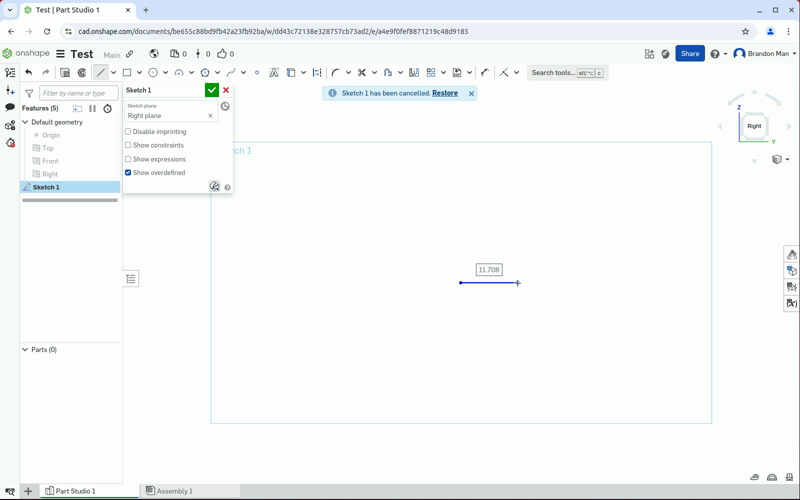
mouse_move(517, 170)
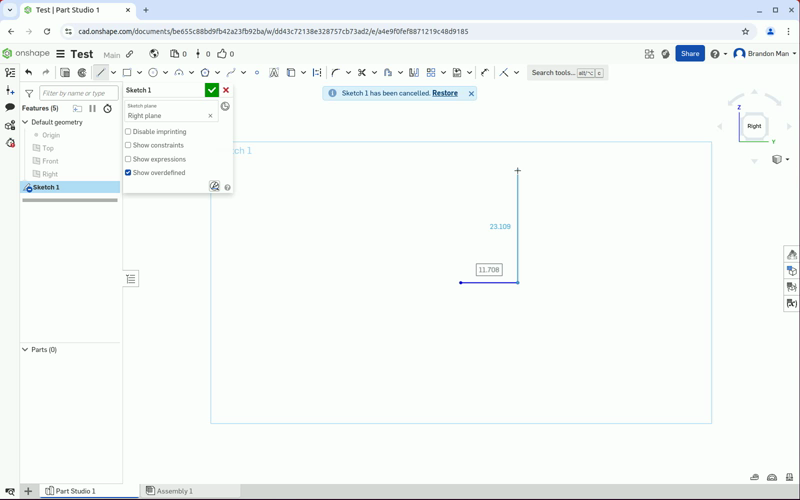
click(517, 170)
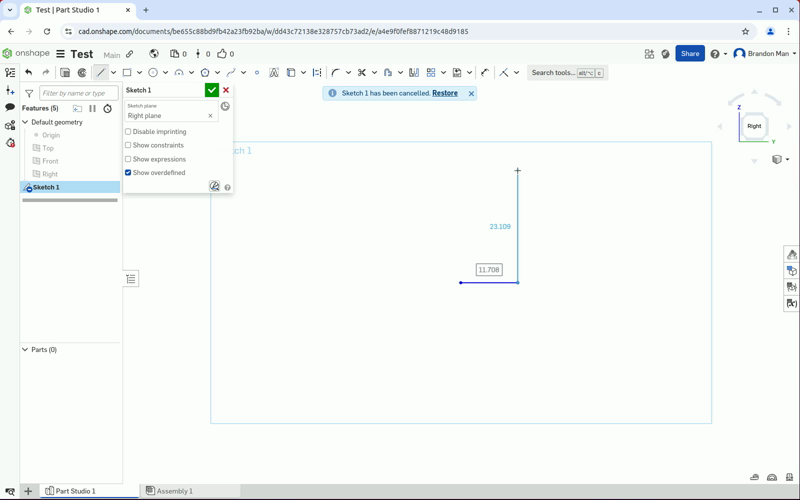
key_up(shift)
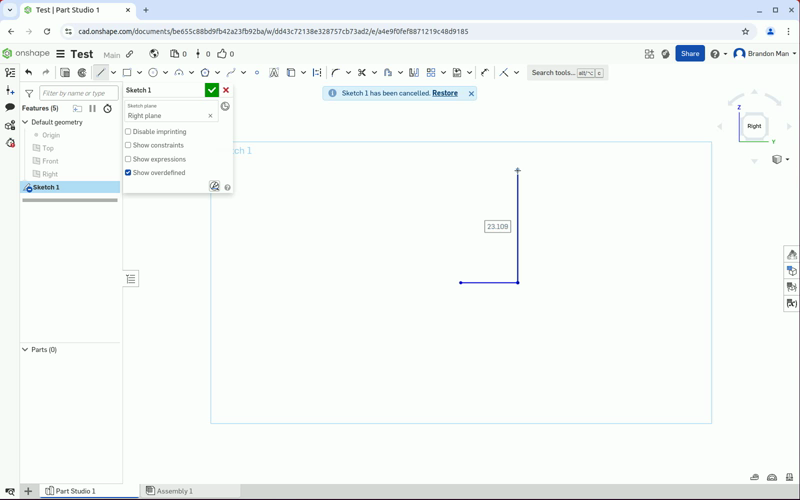
key_down(shift)
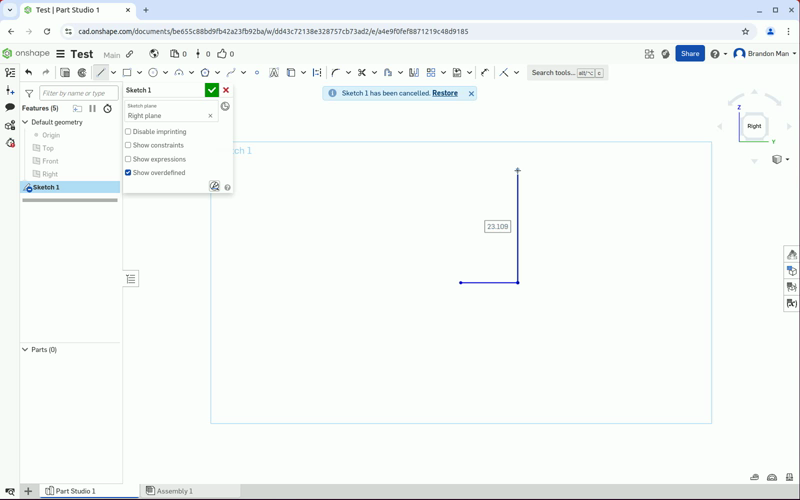
mouse_move(547, 170)
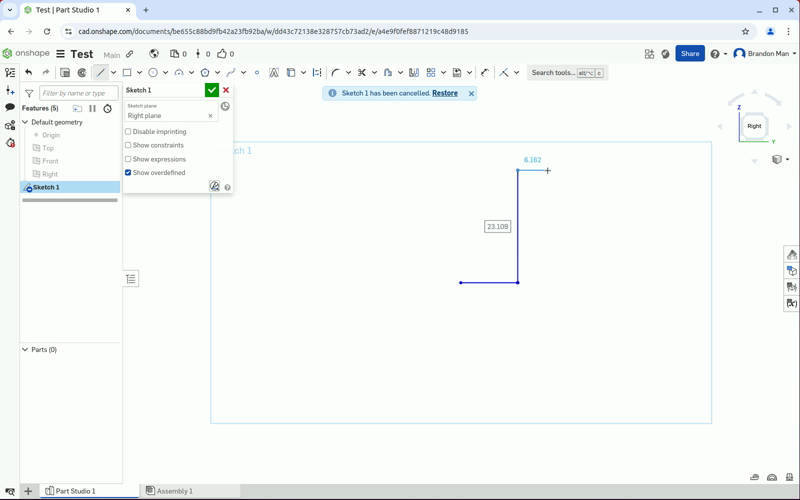
mouse_move(460, 170)
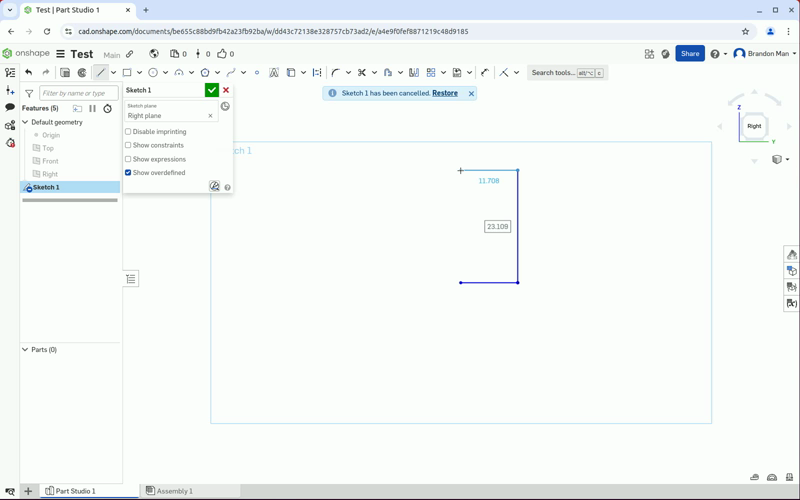
click(460, 170)
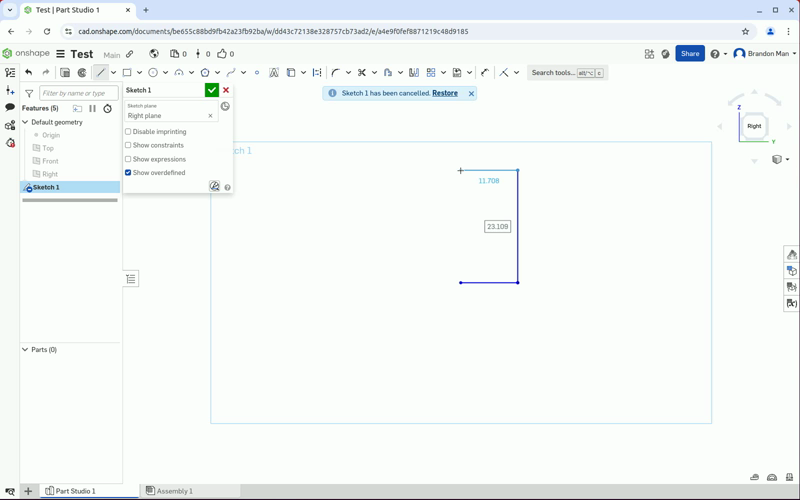
key_up(shift)
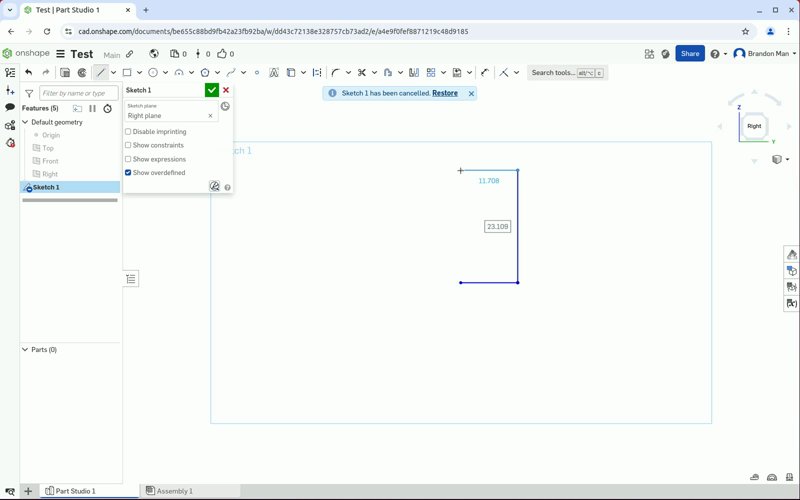
key_down(shift)
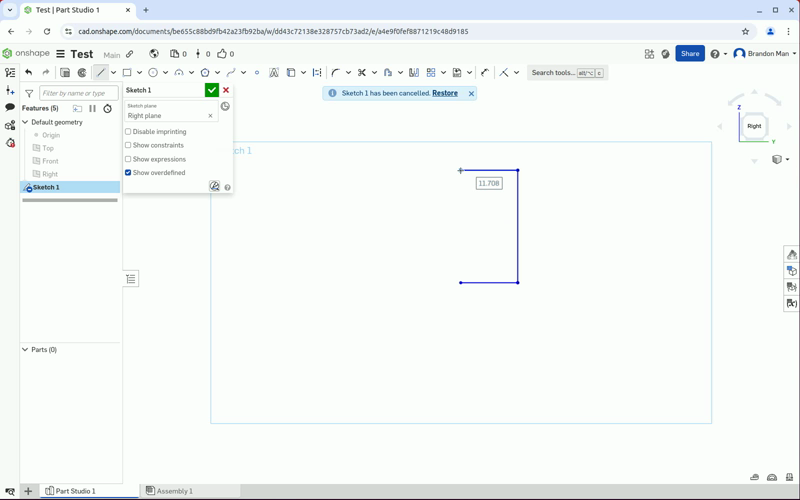
mouse_move(490, 170)
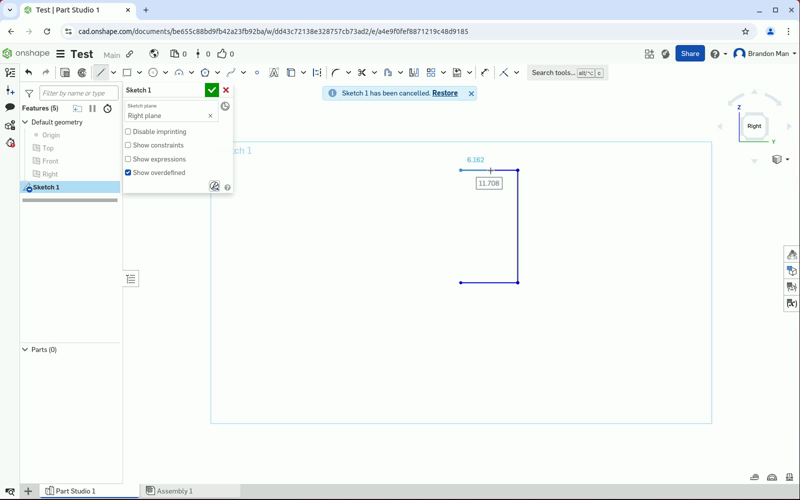
mouse_move(460, 198)
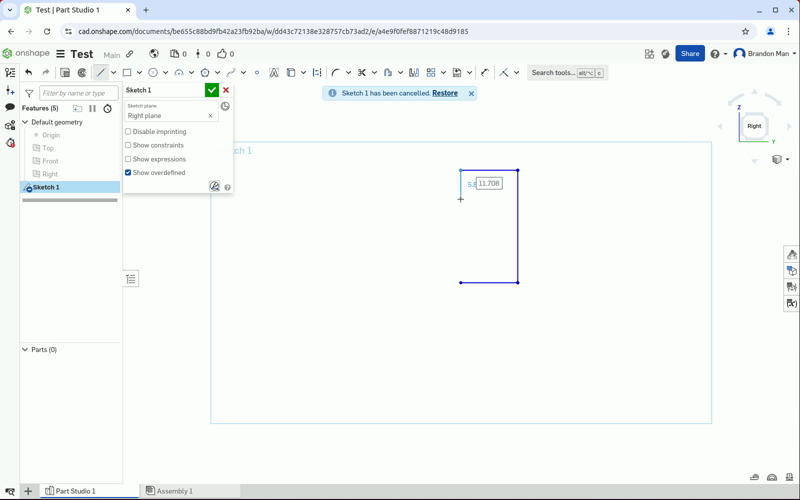
click(460, 198)
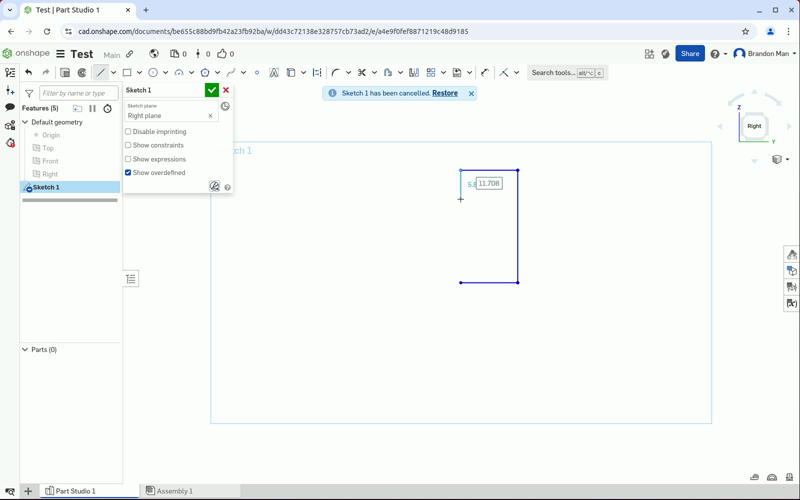
key_up(shift)
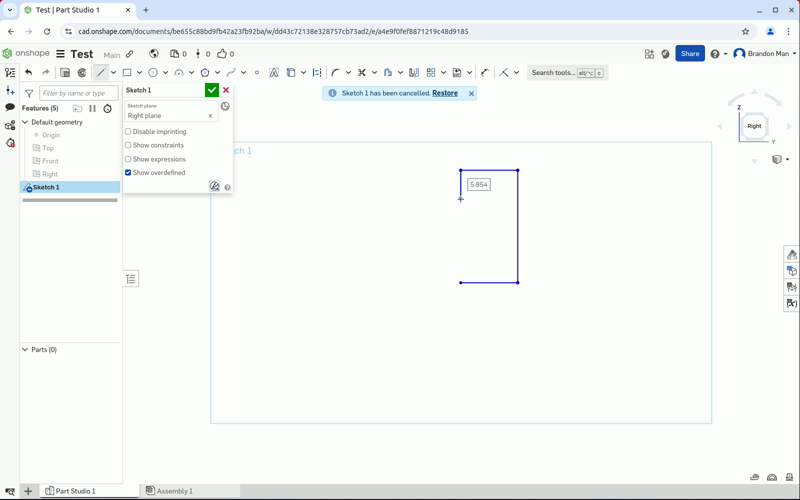
key_down(shift)
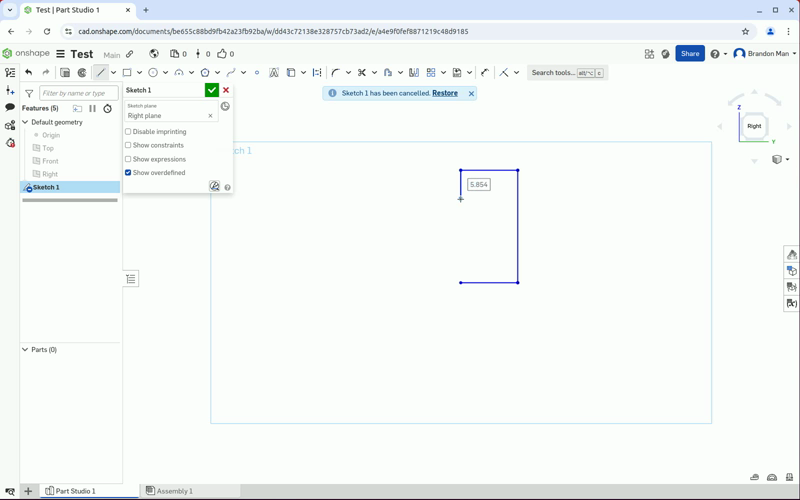
mouse_move(490, 198)
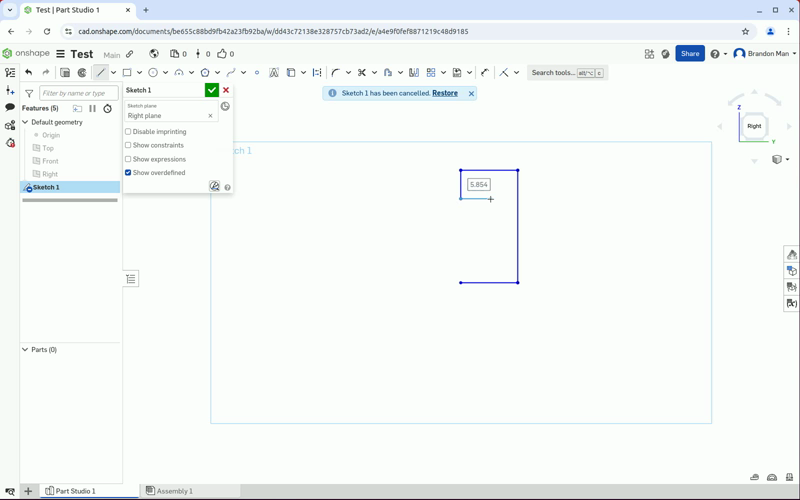
mouse_move(489, 198)
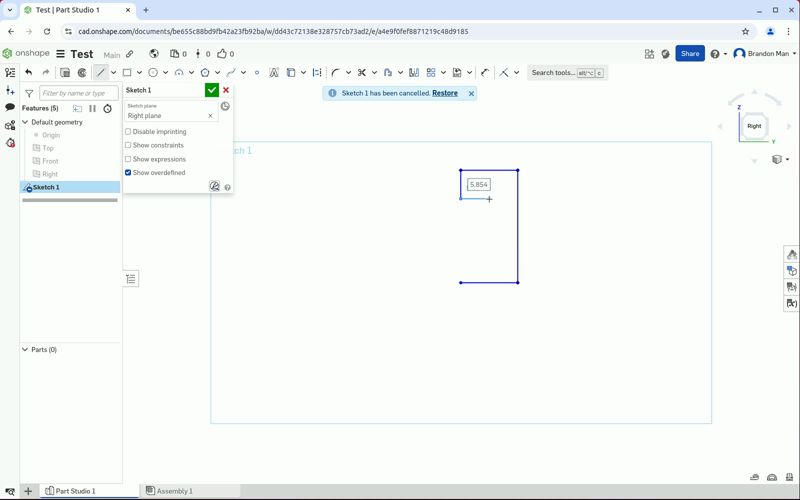
click(489, 198)
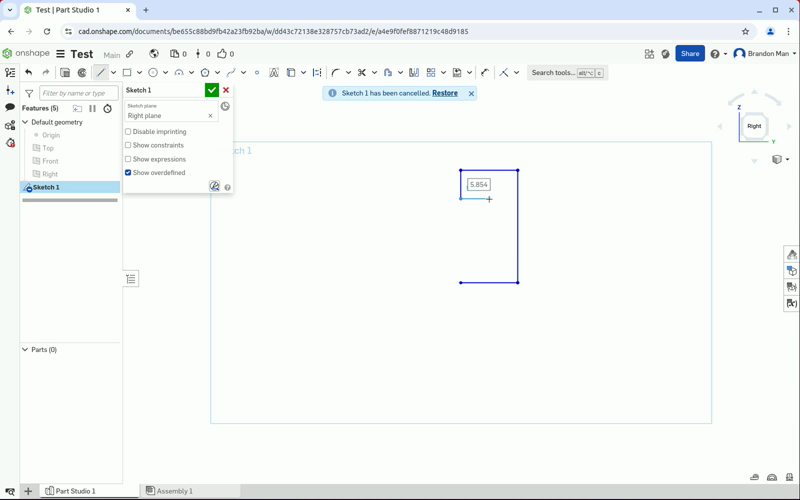
key_up(shift)
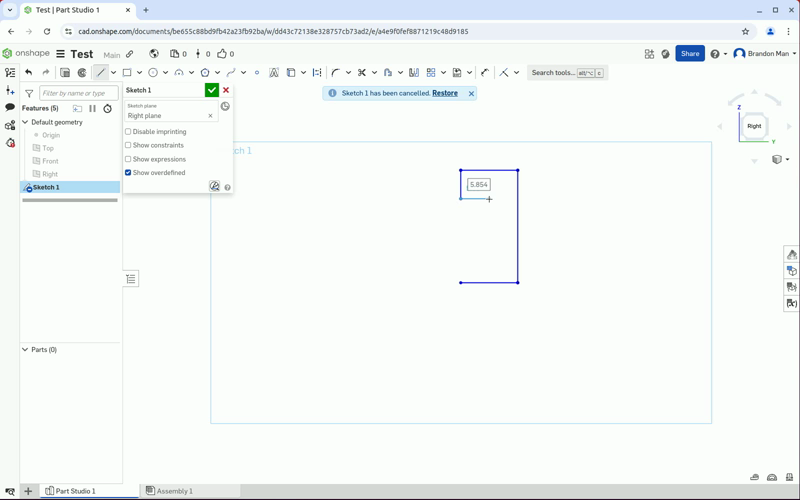
key_down(shift)
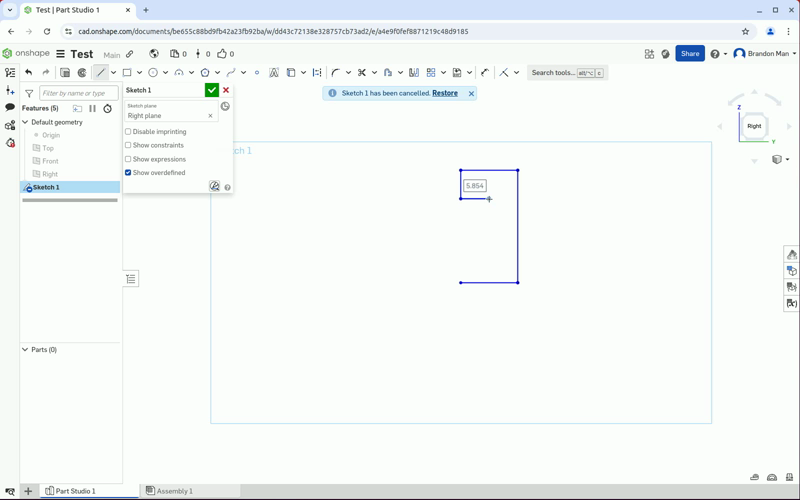
mouse_move(519, 198)
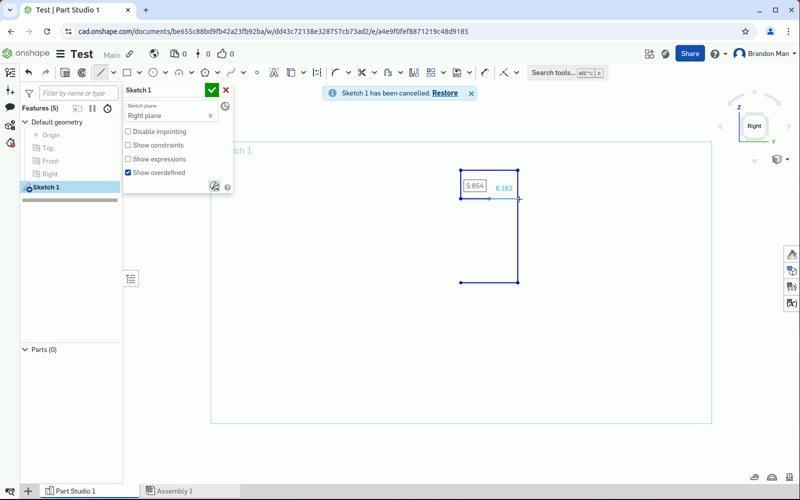
mouse_move(489, 254)
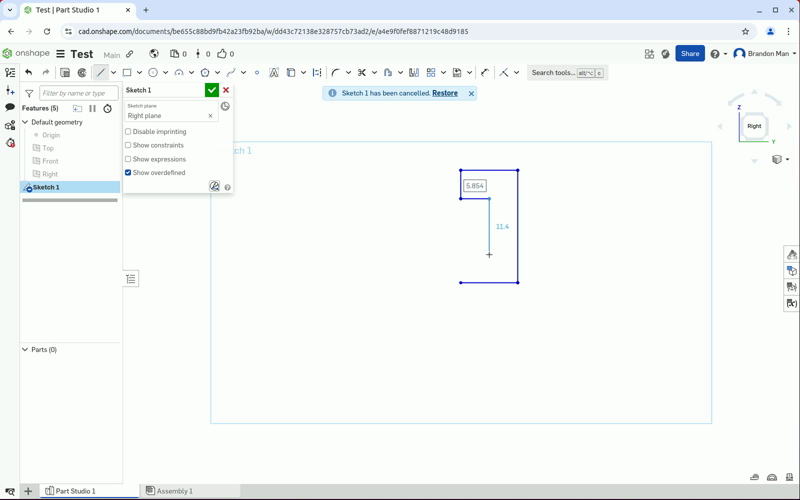
click(489, 254)
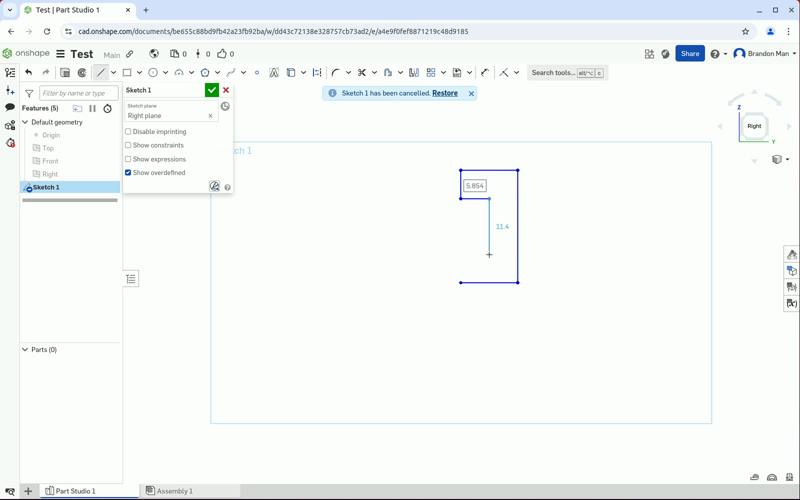
key_up(shift)
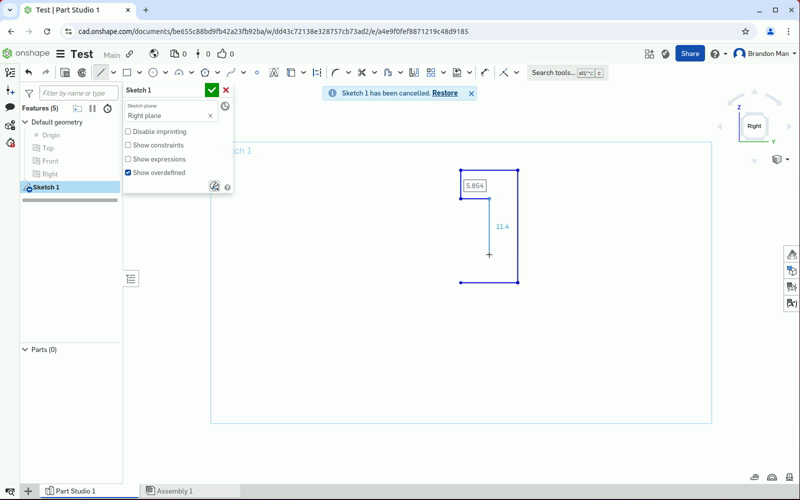
key_down(shift)
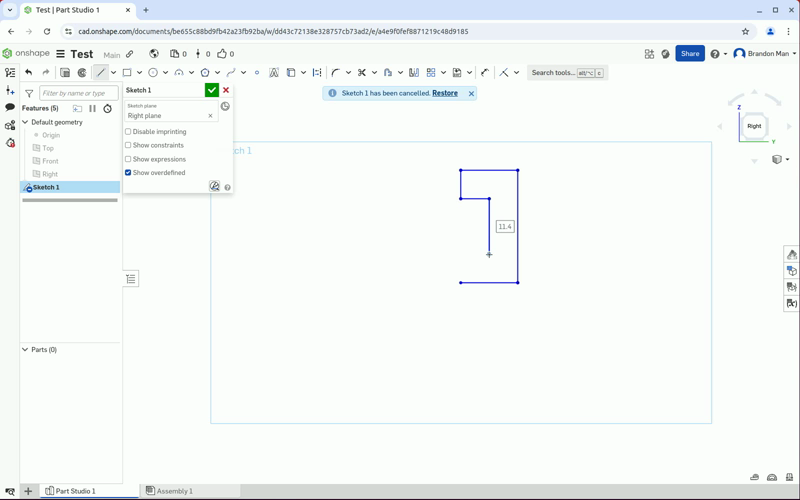
mouse_move(519, 254)
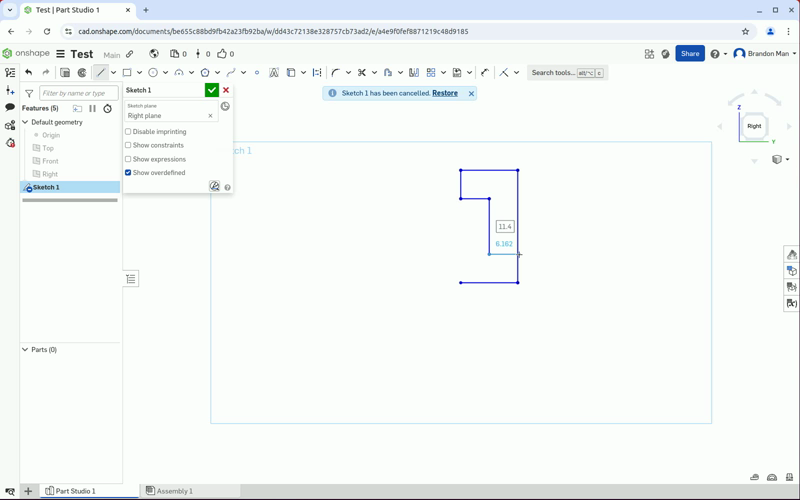
mouse_move(460, 254)
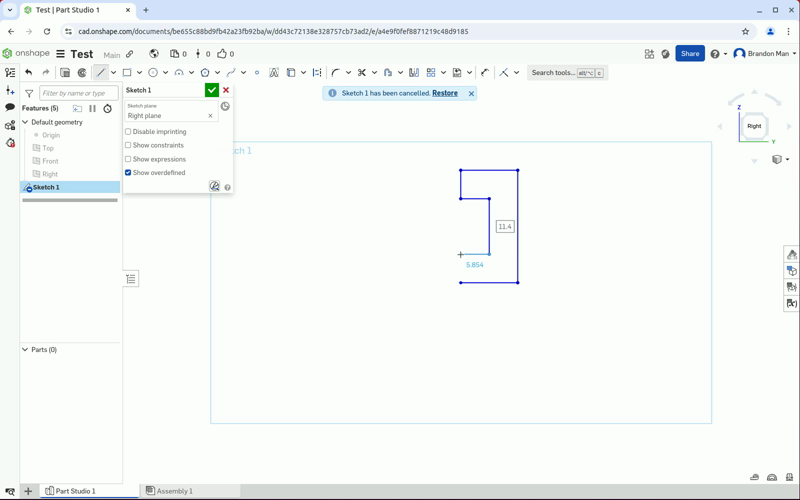
click(460, 254)
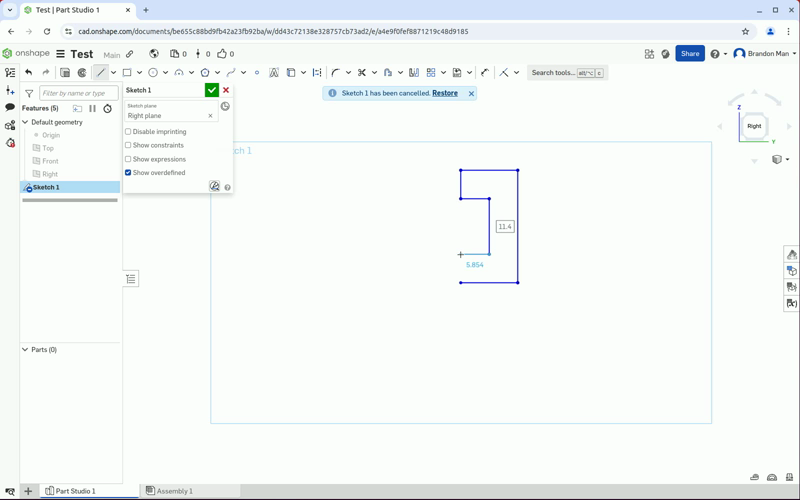
key_up(shift)
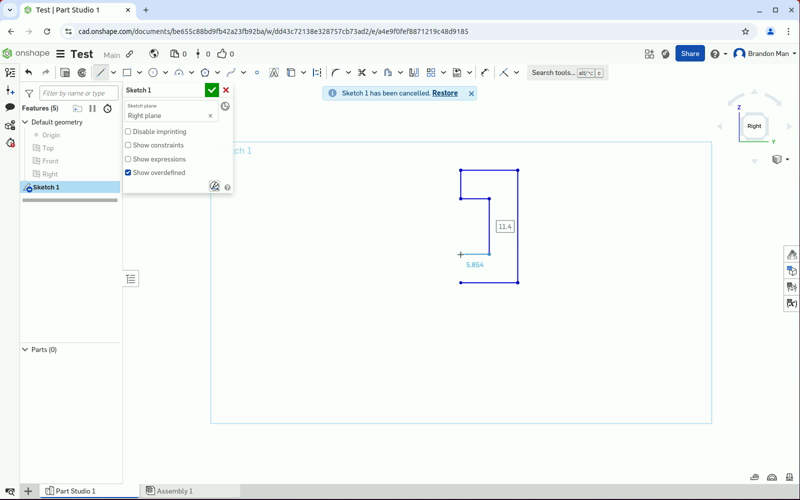
mouse_move(490, 254)
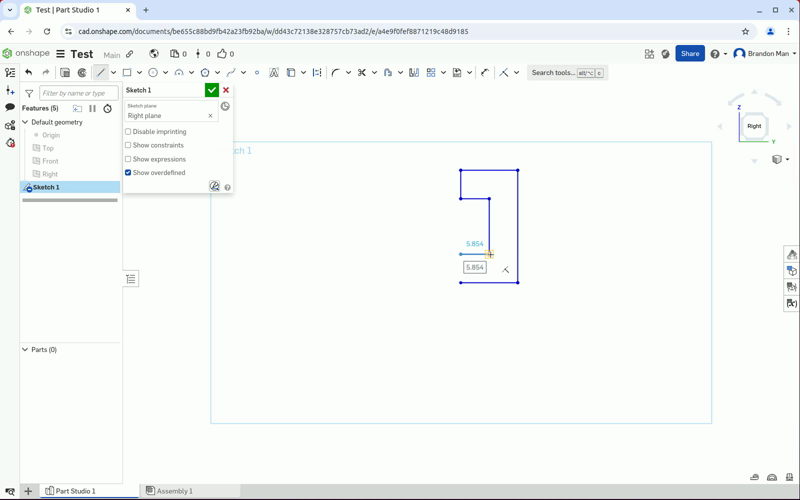
key_down(shift)
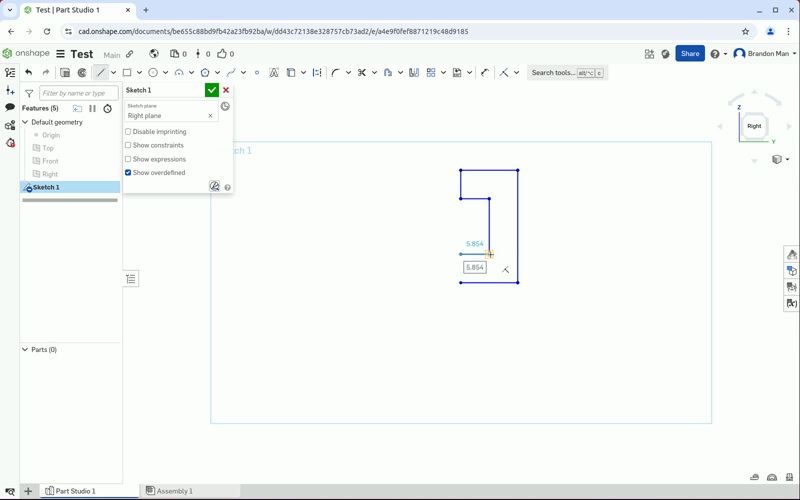
mouse_move(460, 282)
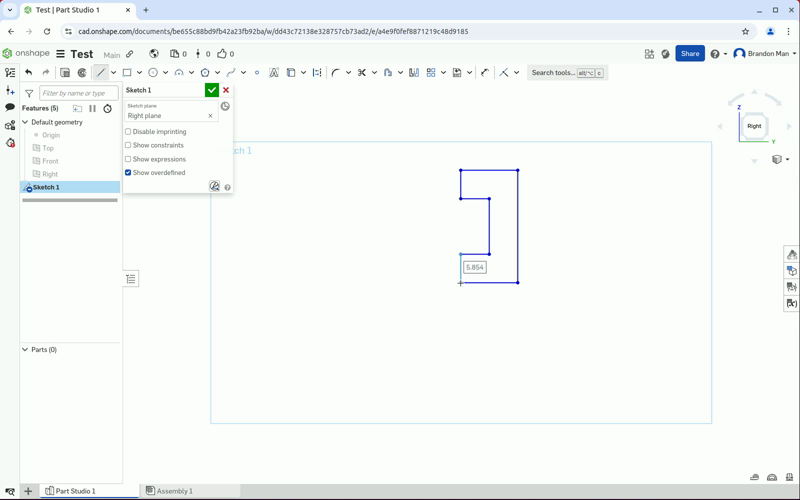
key_up(shift)
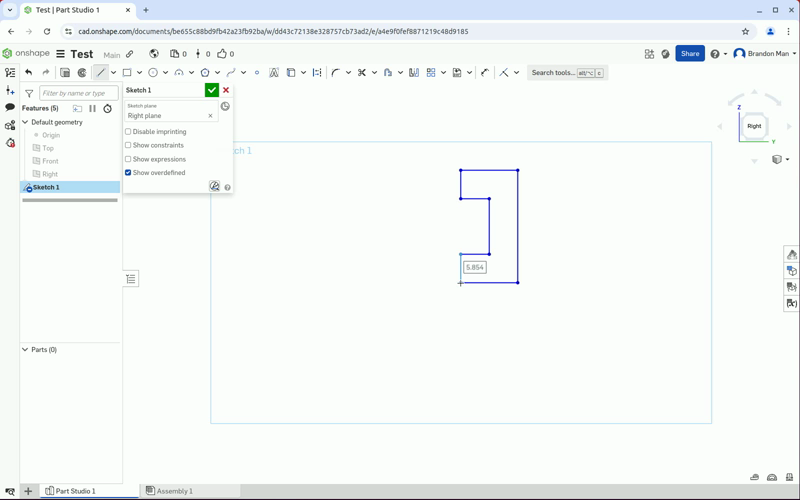
click(460, 282)
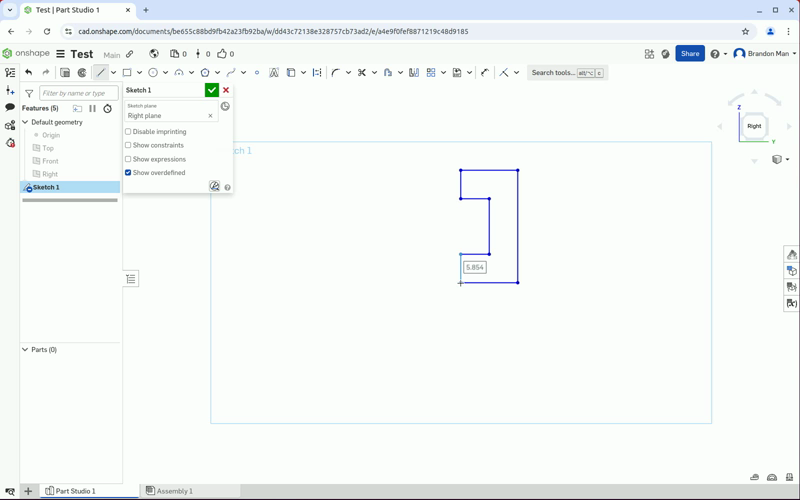
key(esc)
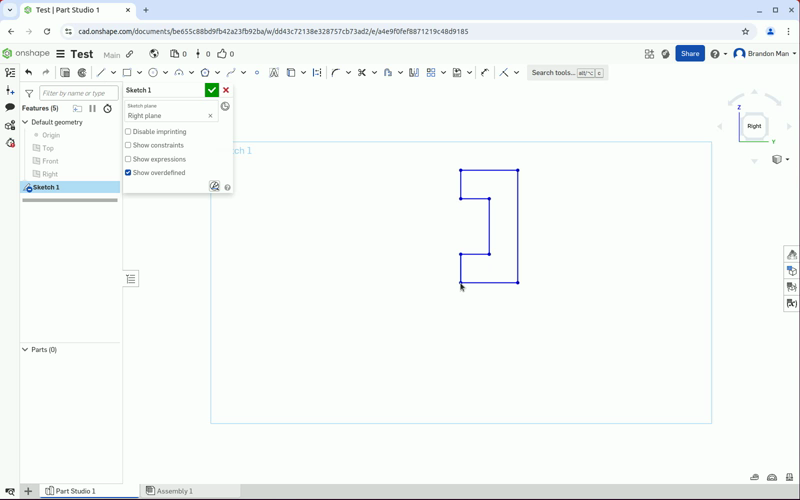
mouse_move(500, 264)
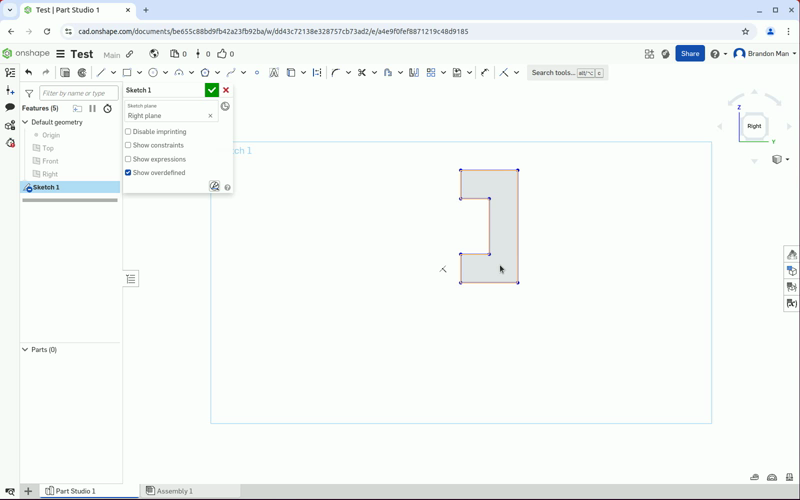
click(500, 264)
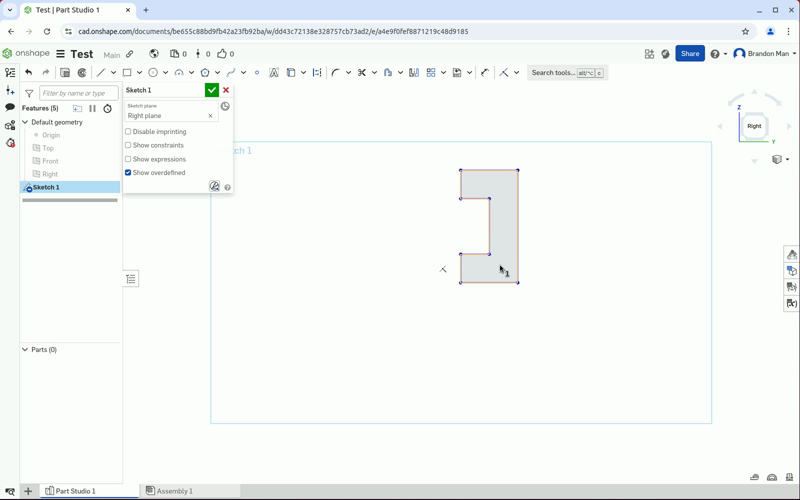
mouse_move(73, 352)
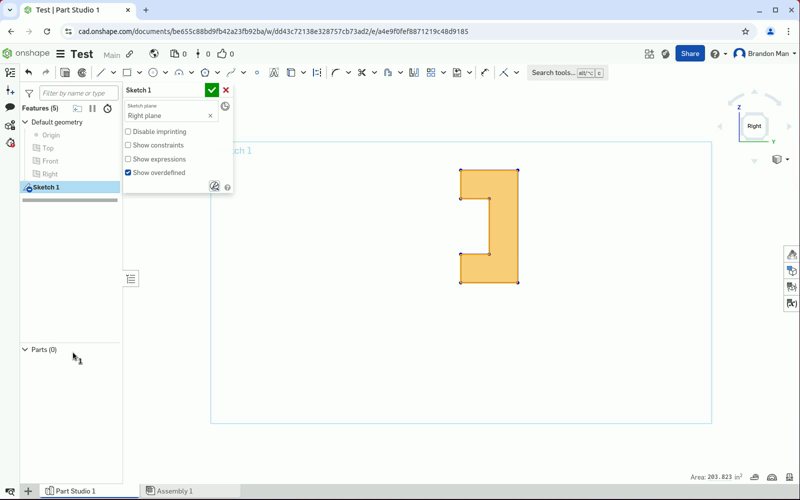
key(shift+y)
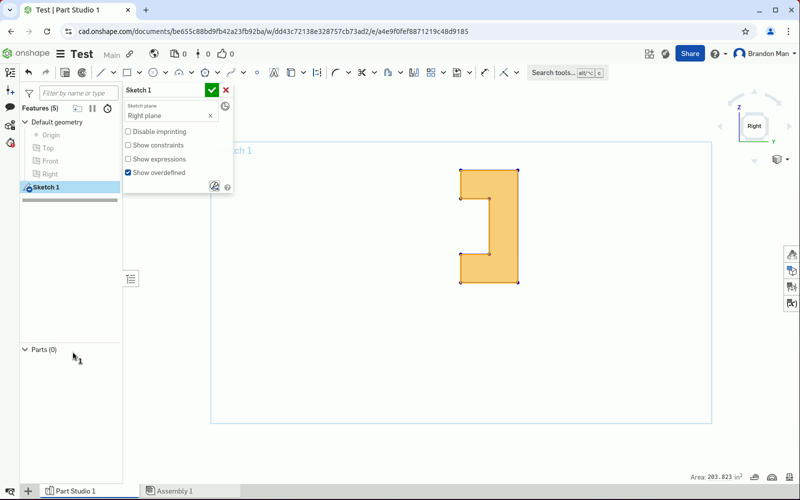
key(shift+e)
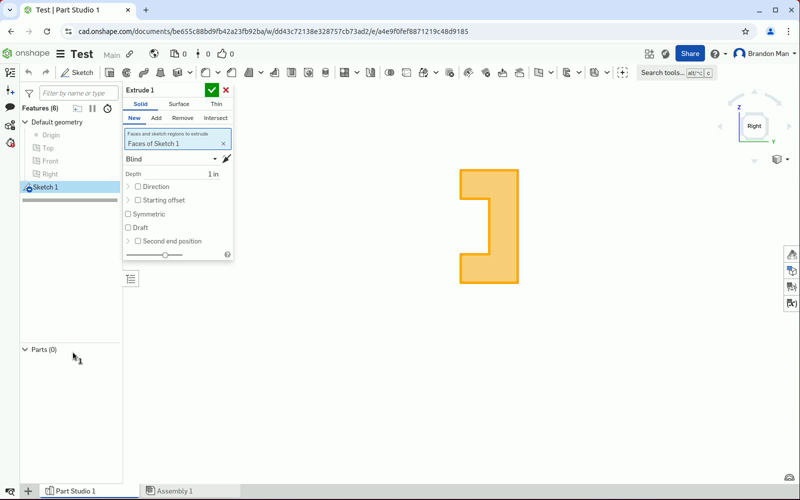
mouse_move(143, 106)
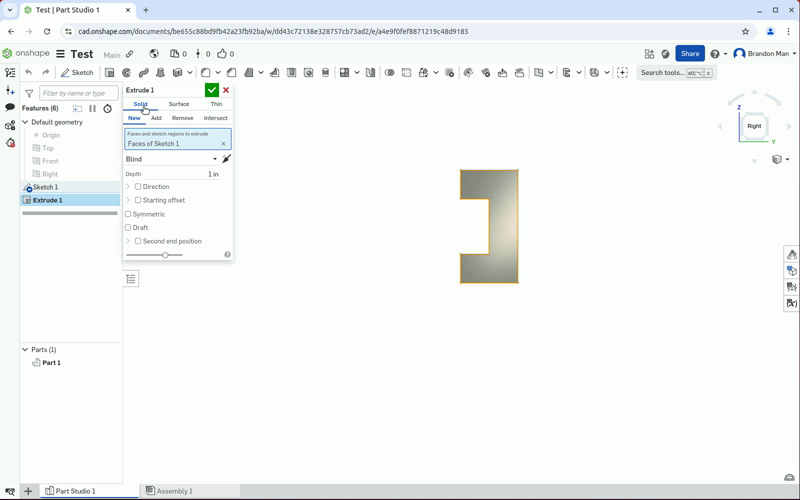
click(143, 106)
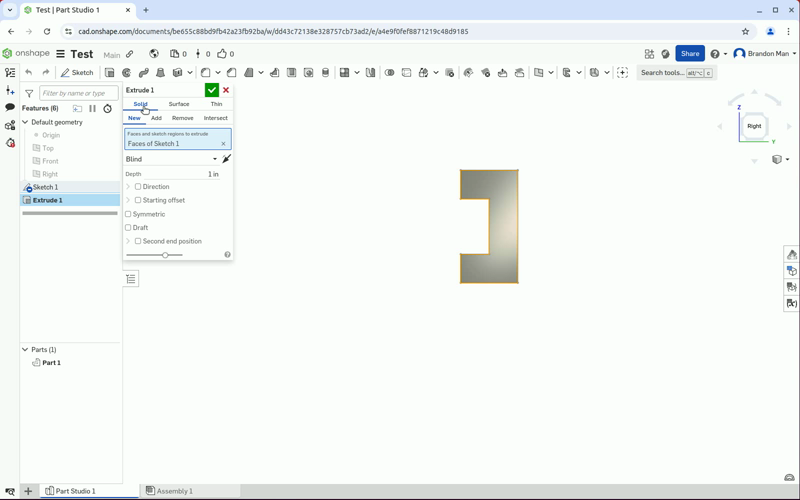
mouse_move(137, 120)
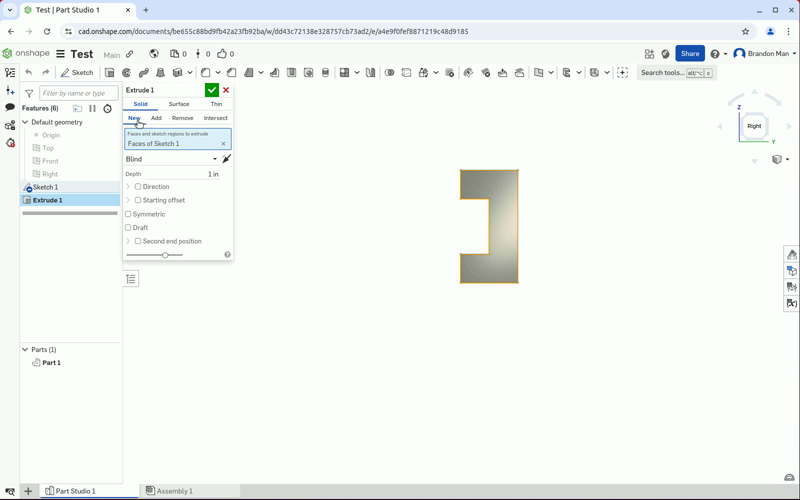
click(137, 120)
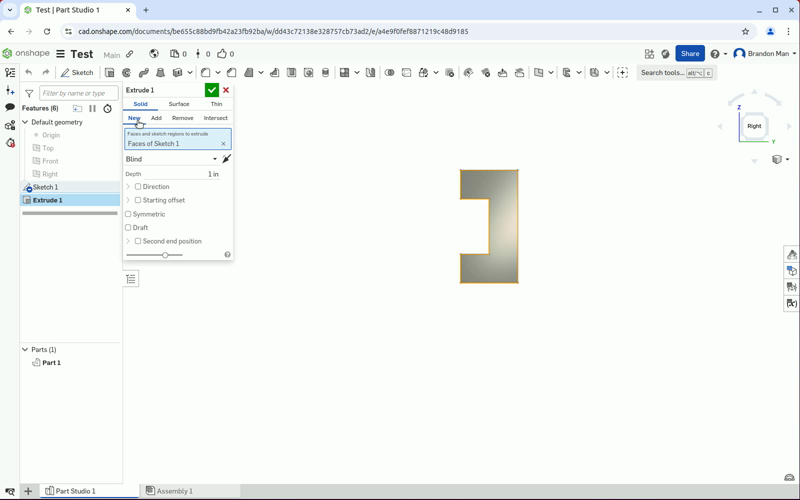
key(tab, 4)
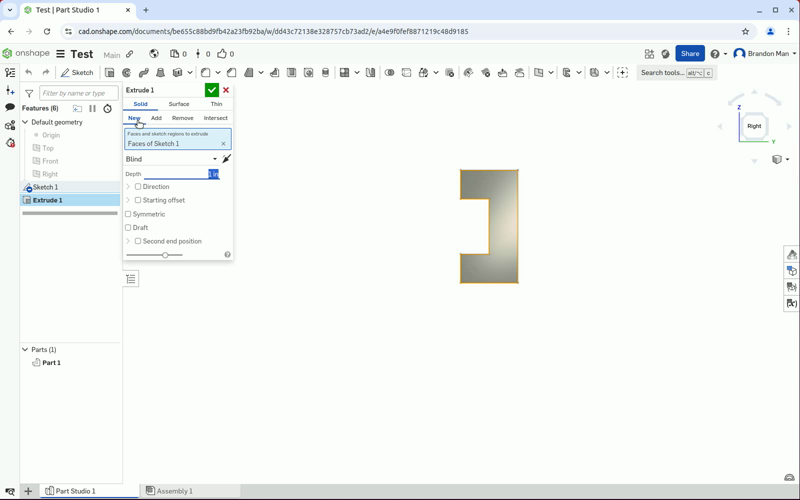
text(5.777)
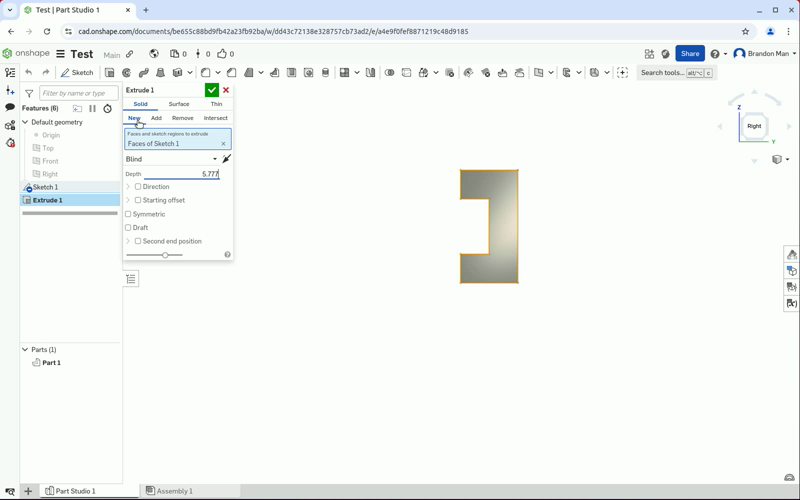
key(enter)
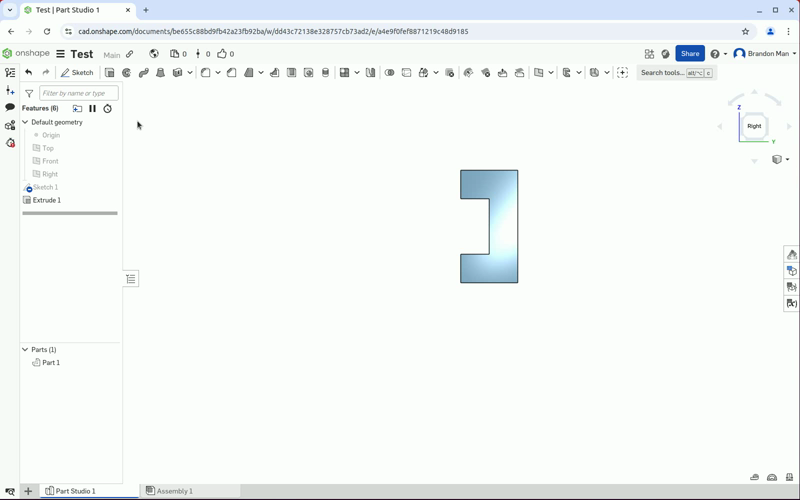
key(shift+h)
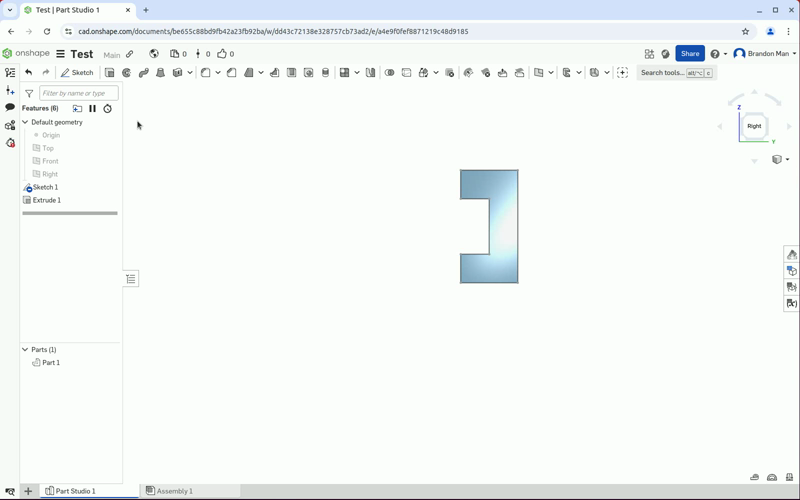
key(shift+h)
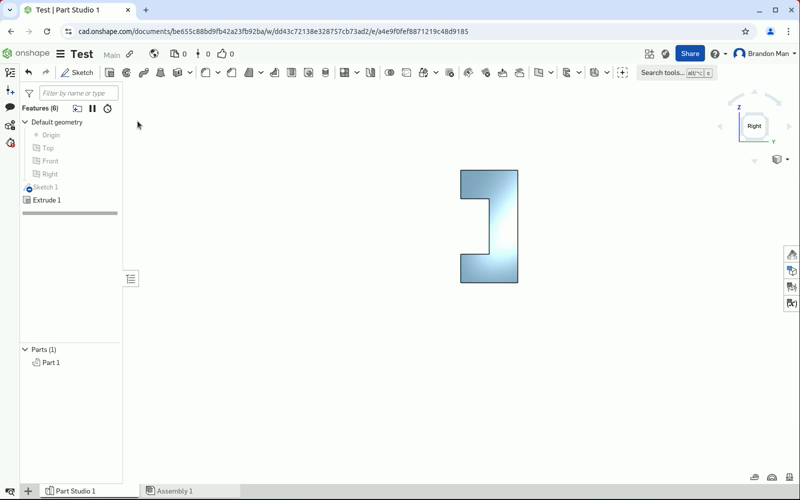
mouse_move(73, 189)
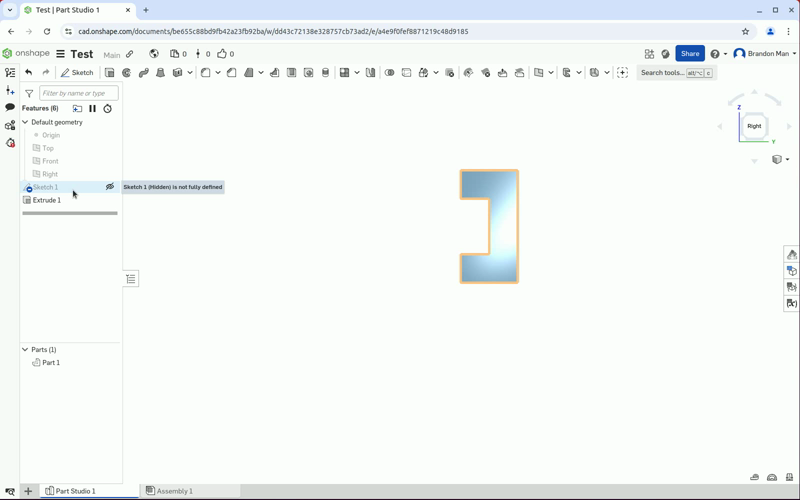
click(73, 189)
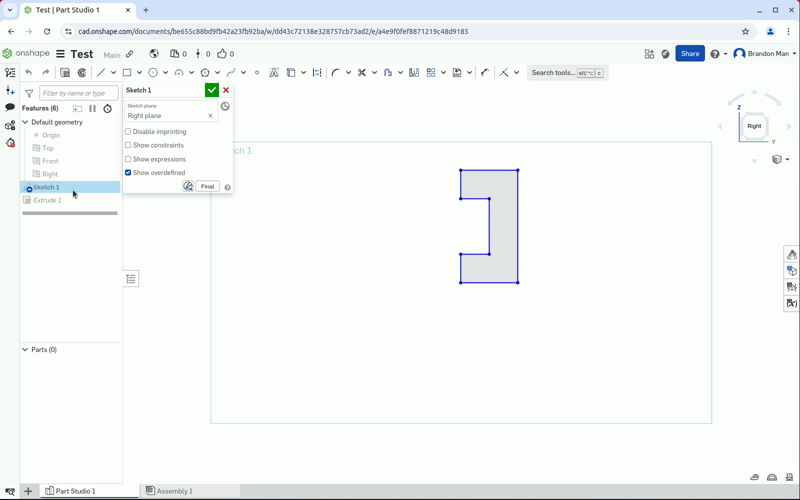
mouse_move(229, 92)
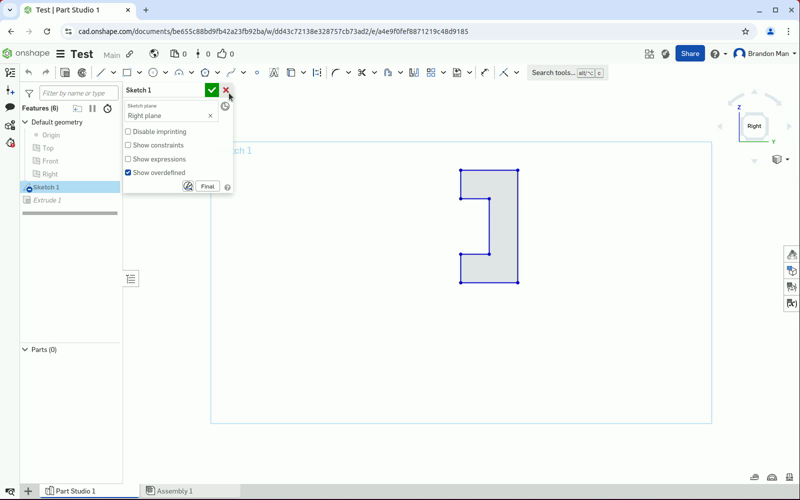
click(229, 92)
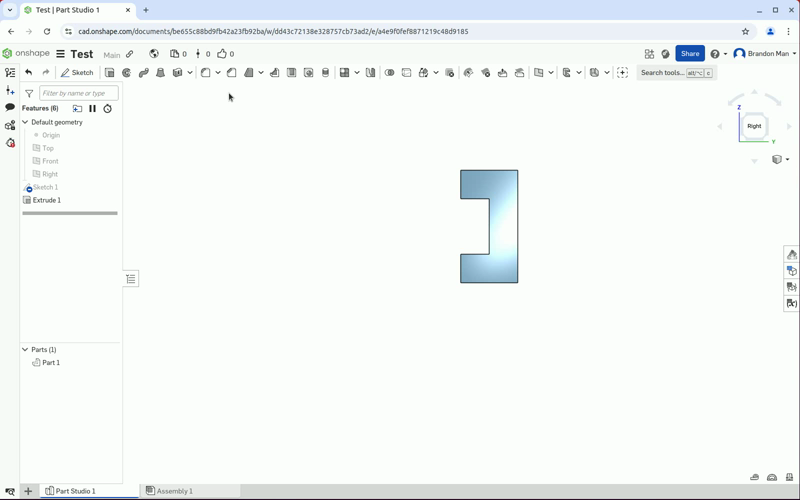
mouse_move(541, 75)
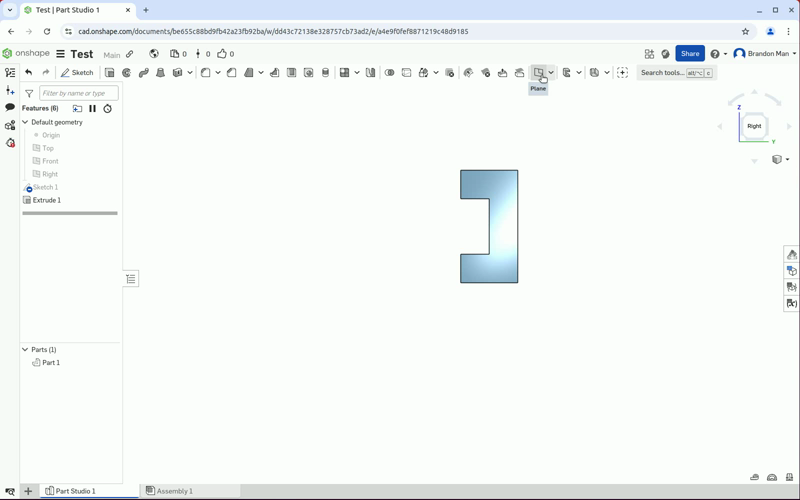
click(541, 75)
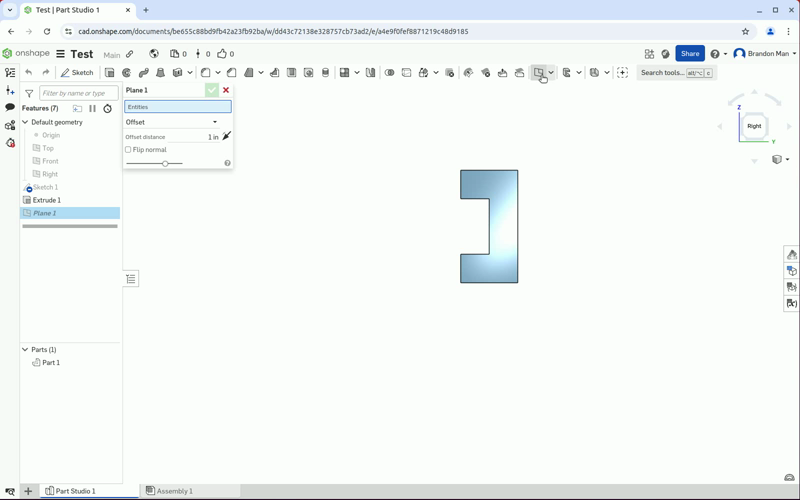
mouse_move(73, 176)
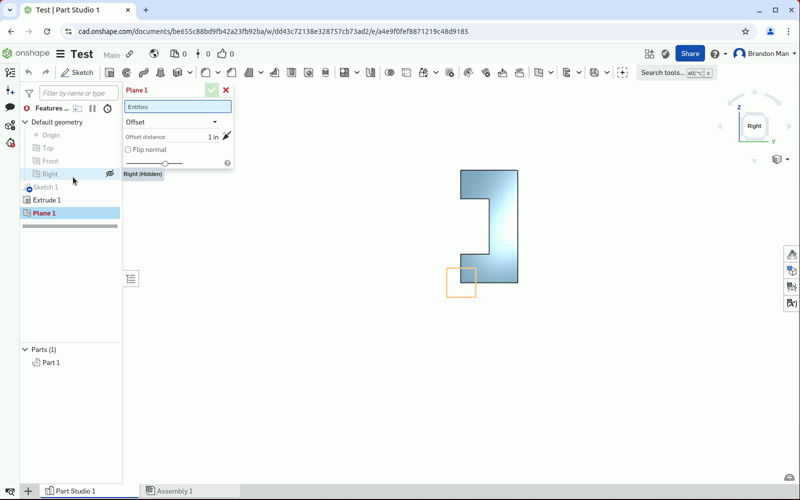
click(73, 176)
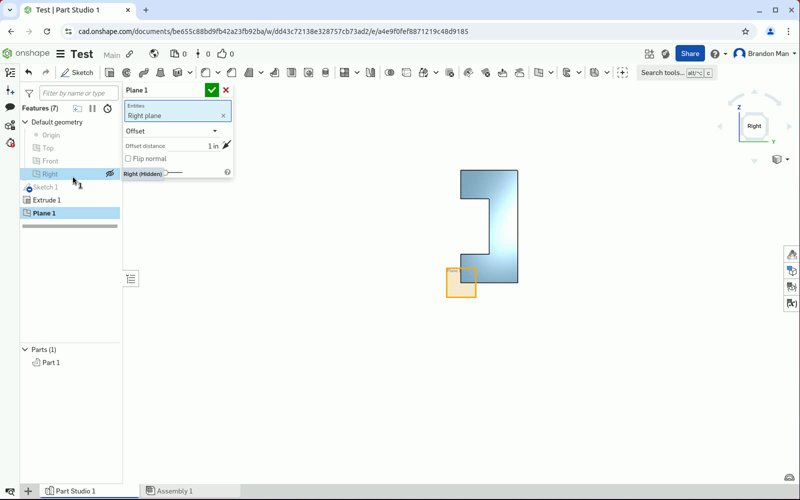
key(tab, 2)
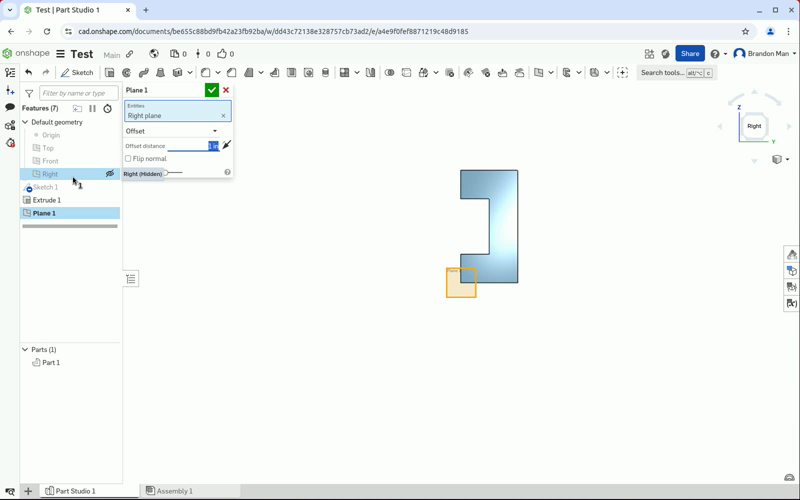
text(5.792)
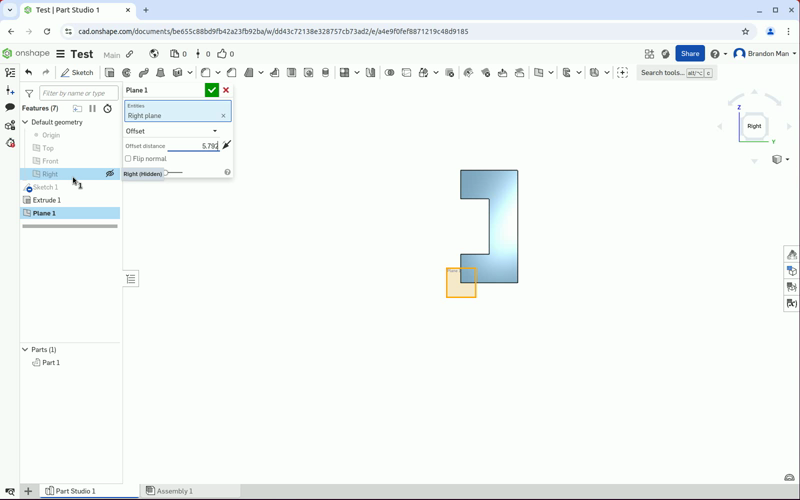
key(enter, 2)
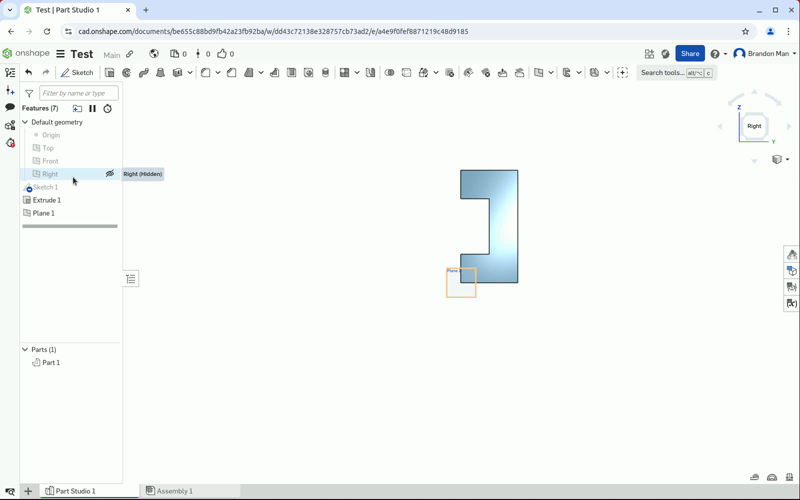
key(shift+s)
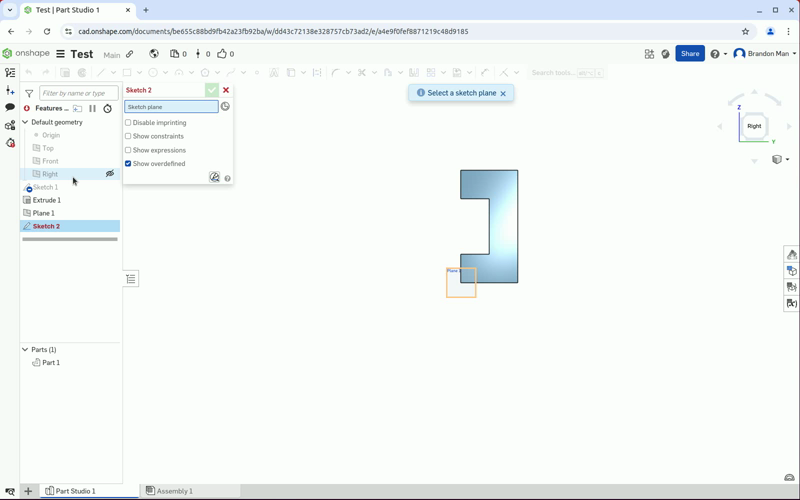
mouse_move(73, 215)
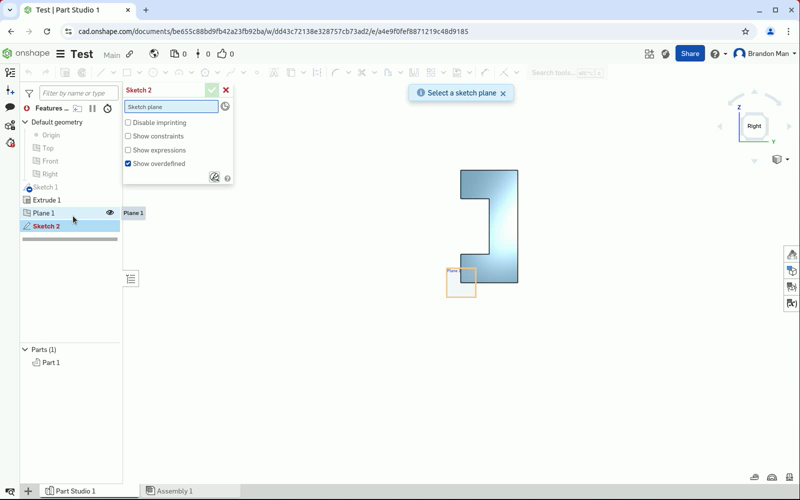
click(73, 215)
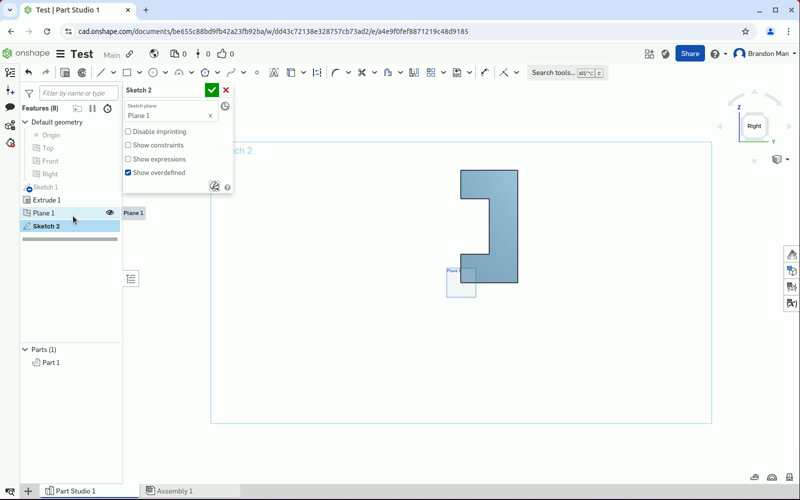
mouse_move(73, 352)
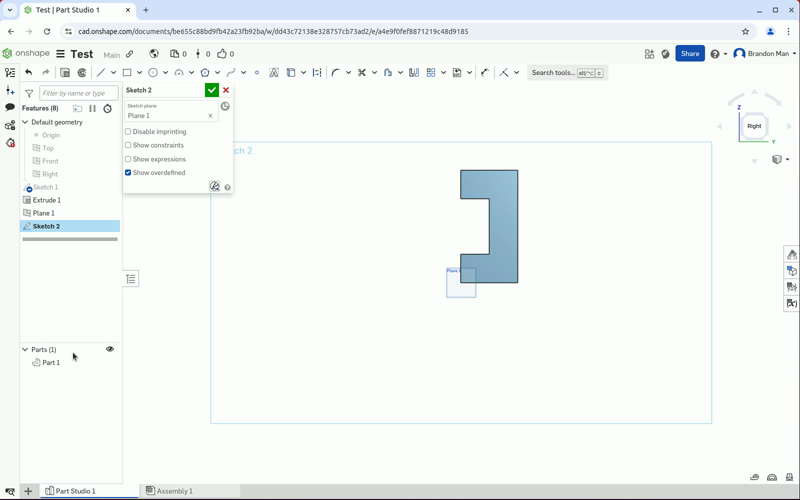
key(y)
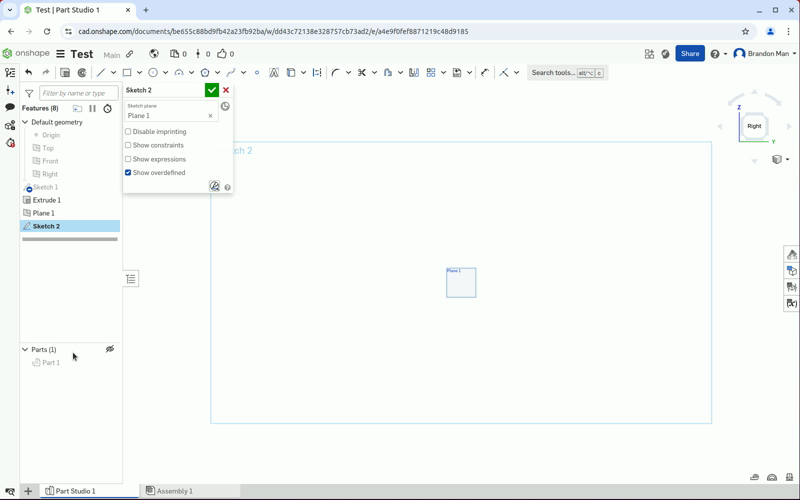
key(l)
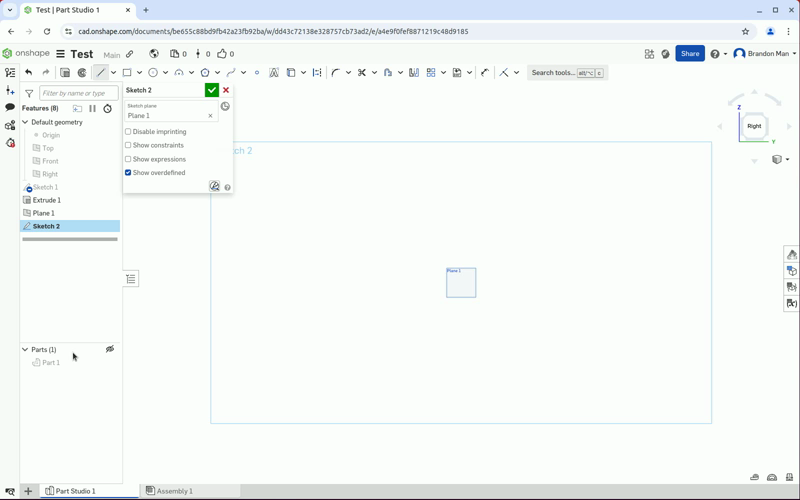
key_down(shift)
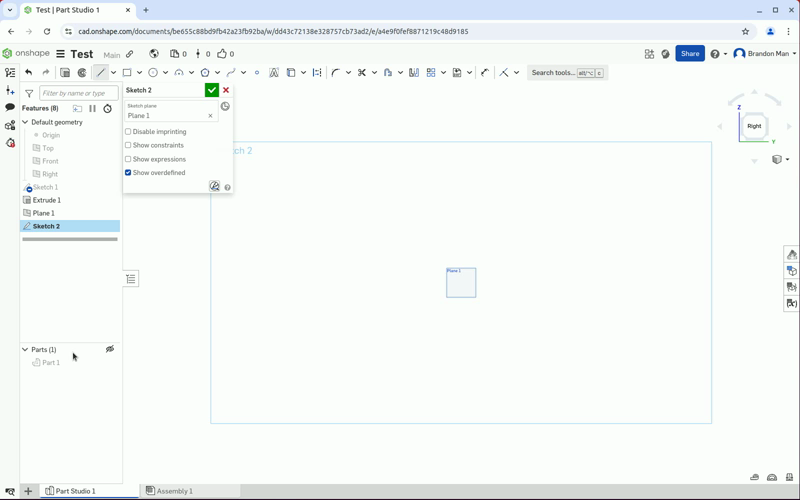
mouse_move(460, 198)
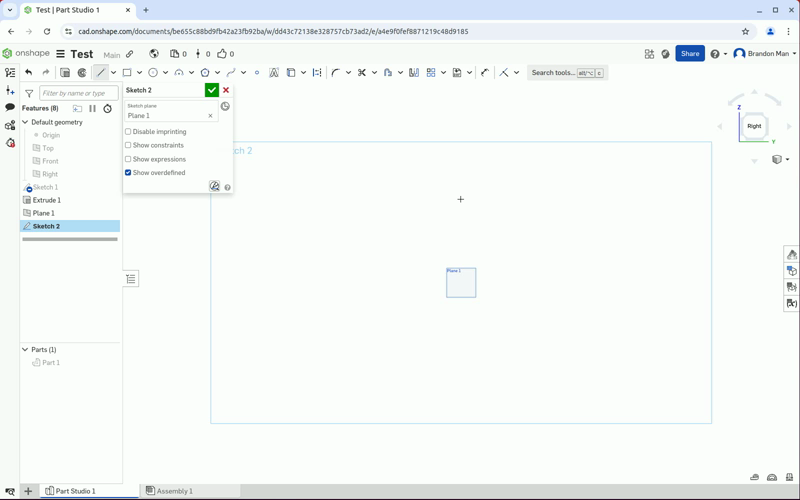
click(460, 198)
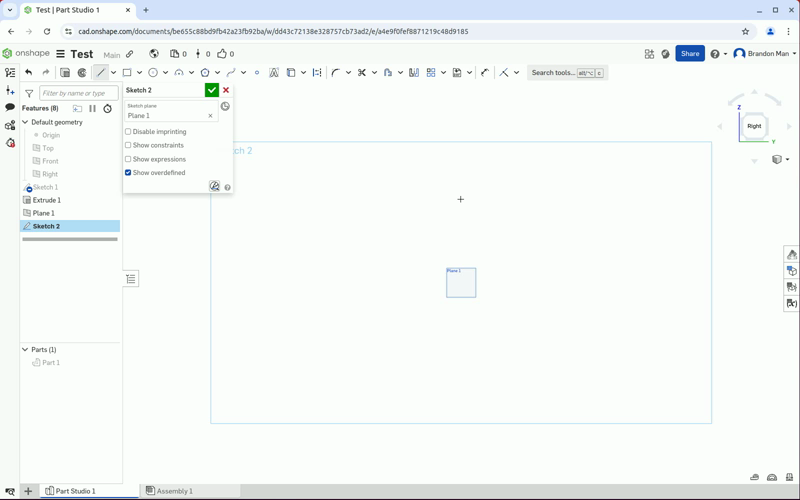
key_up(shift)
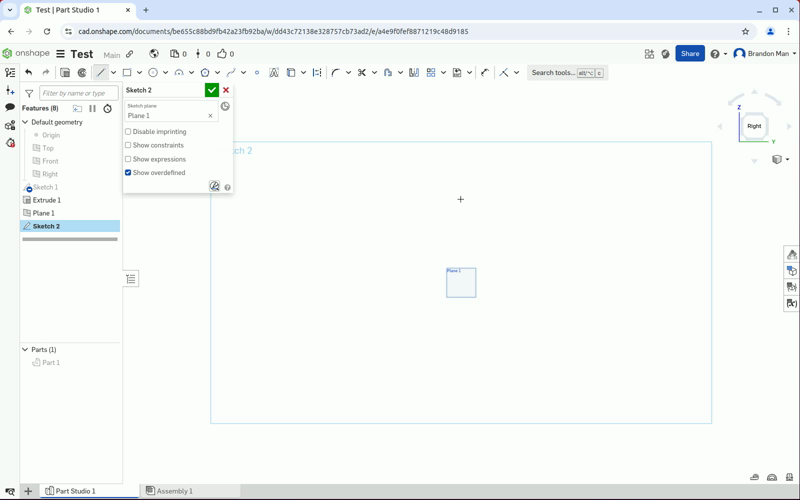
key_down(shift)
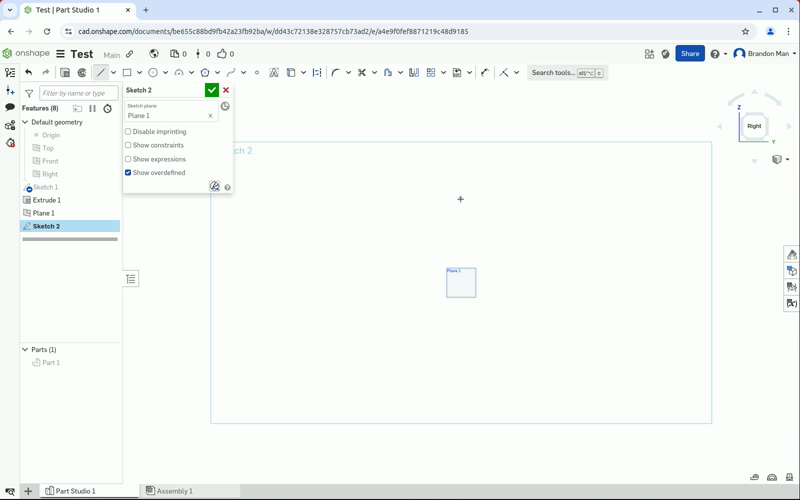
mouse_move(490, 198)
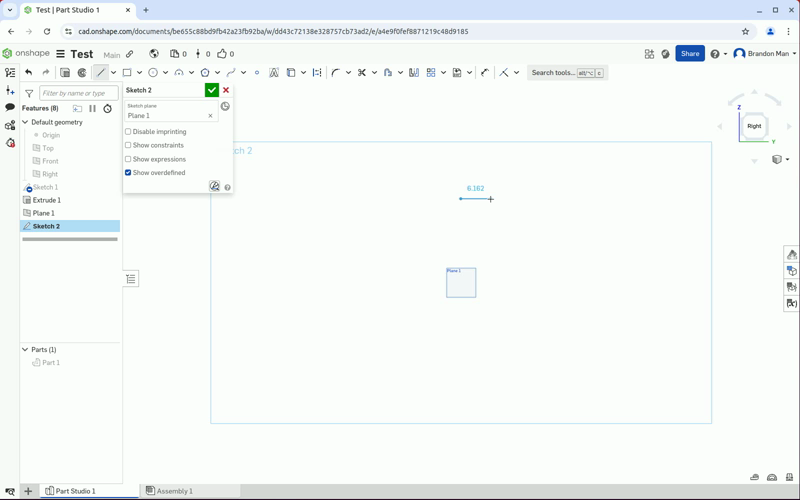
mouse_move(489, 198)
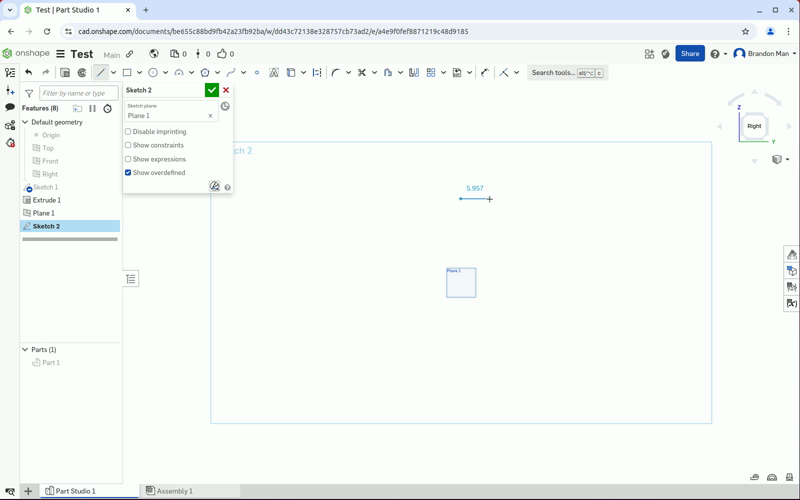
click(489, 198)
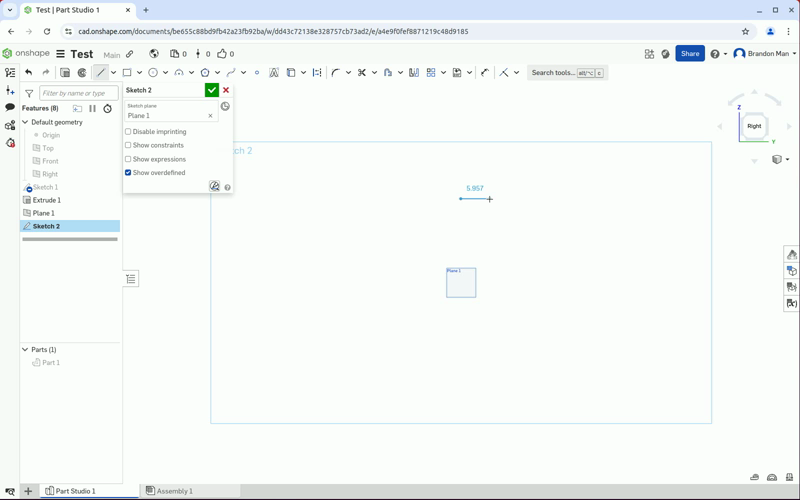
key_up(shift)
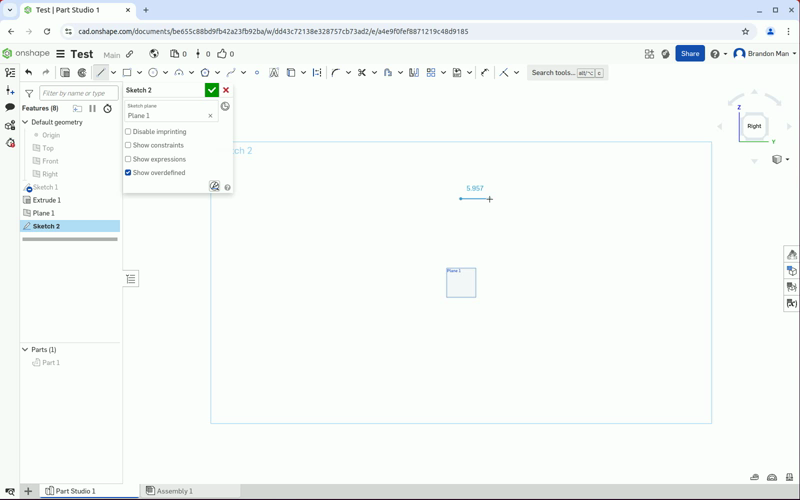
key_down(shift)
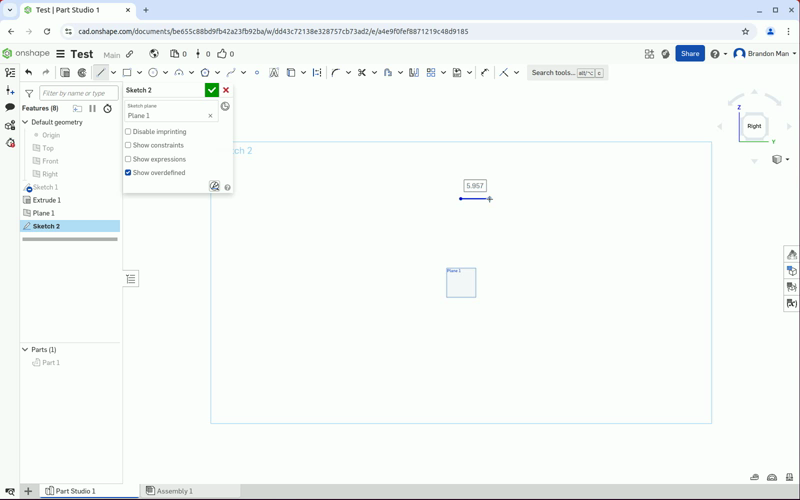
mouse_move(519, 198)
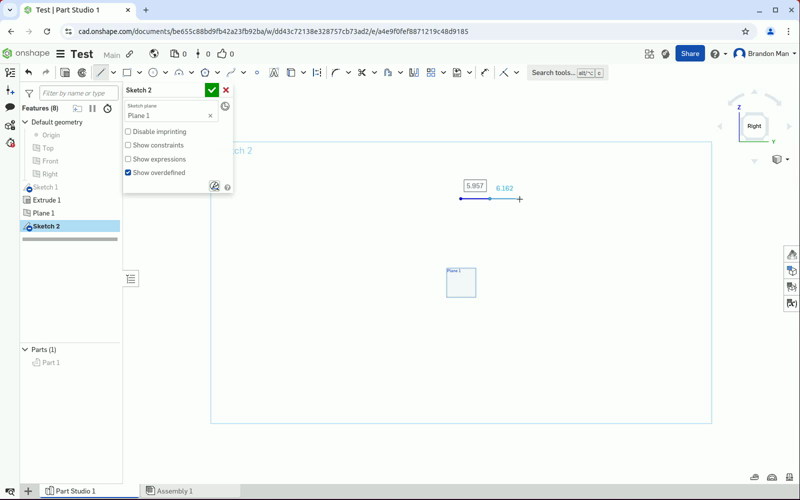
mouse_move(489, 169)
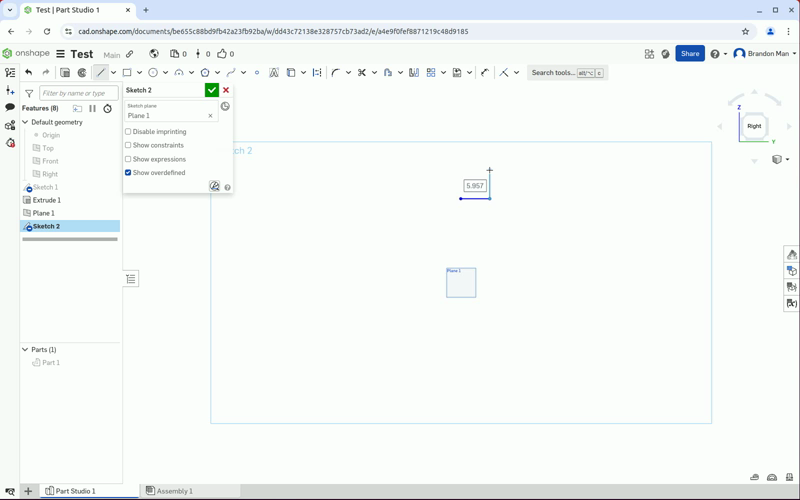
click(489, 169)
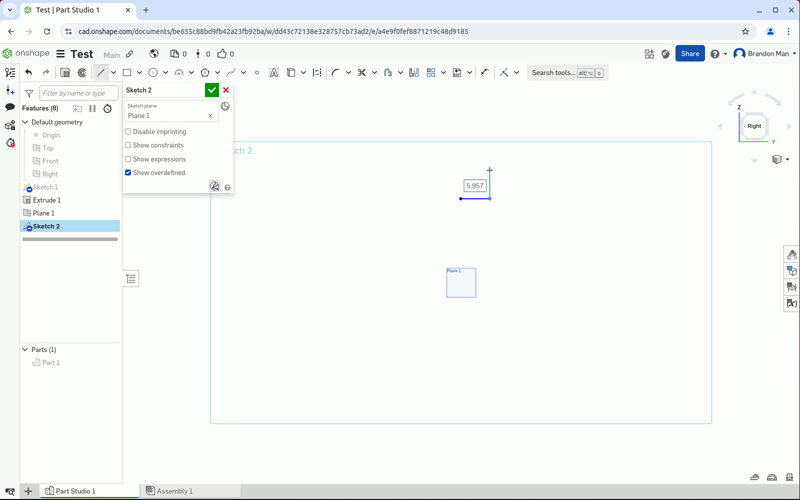
key_up(shift)
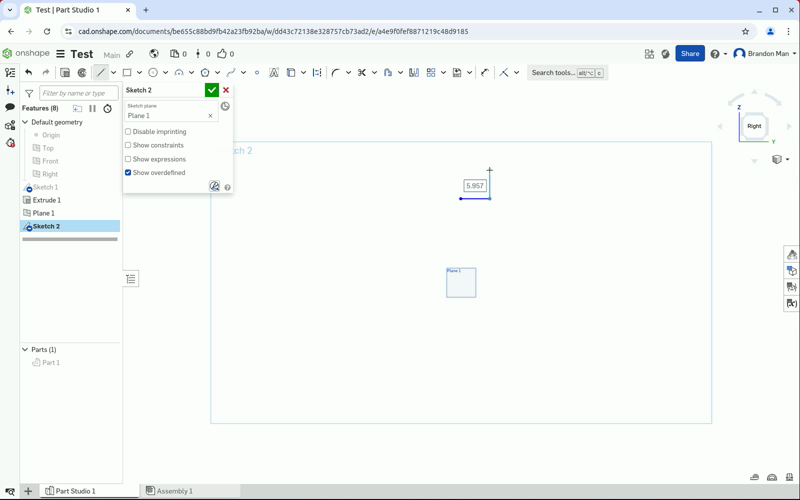
key_down(shift)
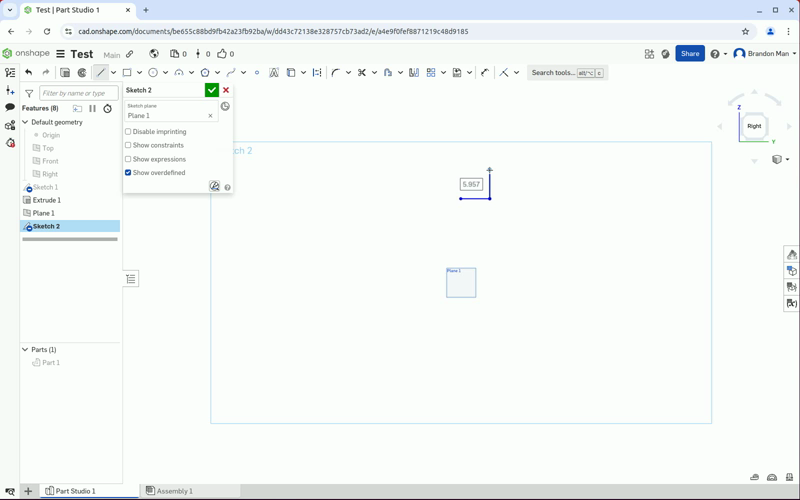
mouse_move(519, 169)
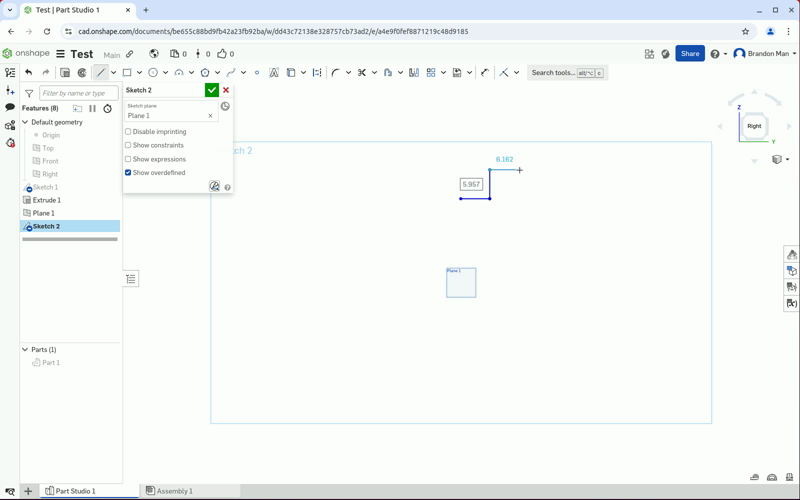
mouse_move(460, 169)
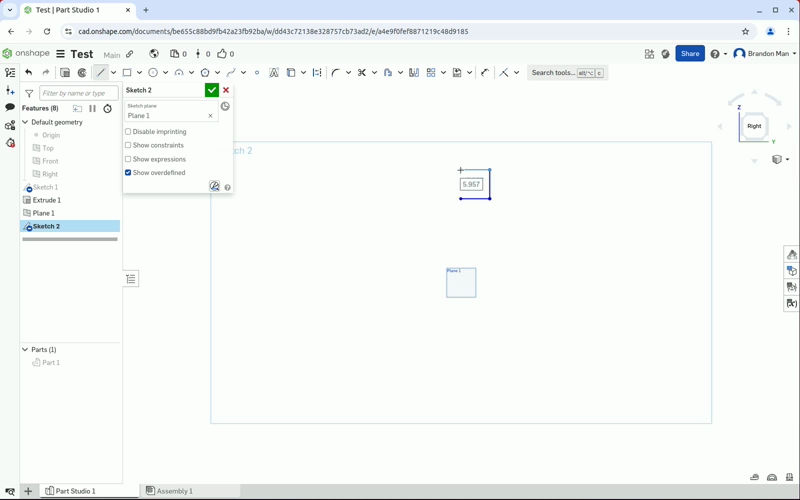
click(460, 169)
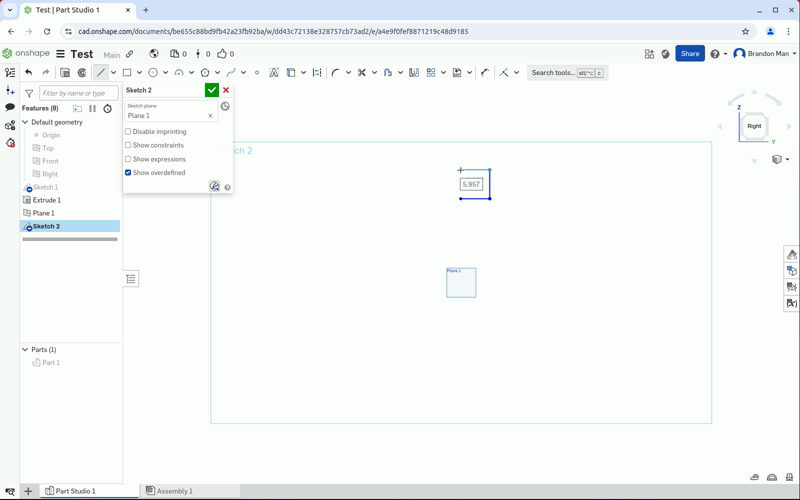
key_up(shift)
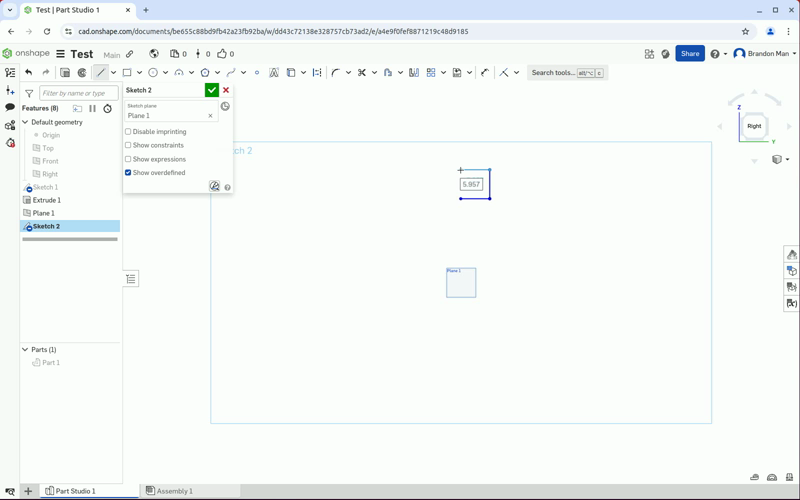
mouse_move(490, 169)
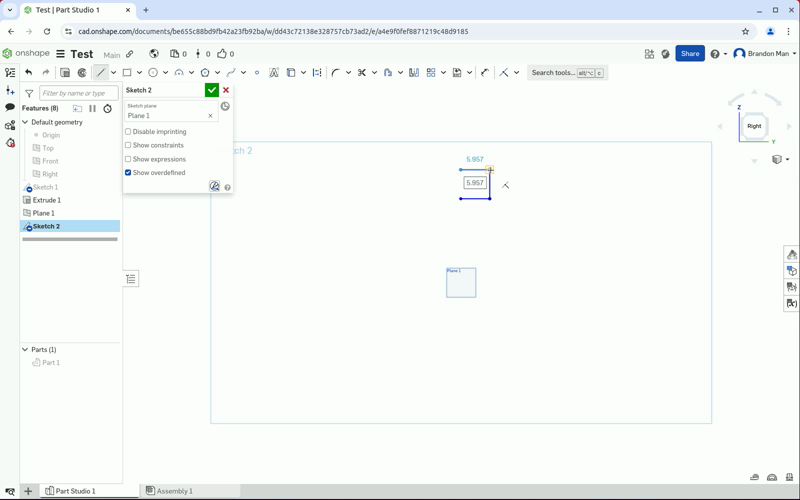
key_down(shift)
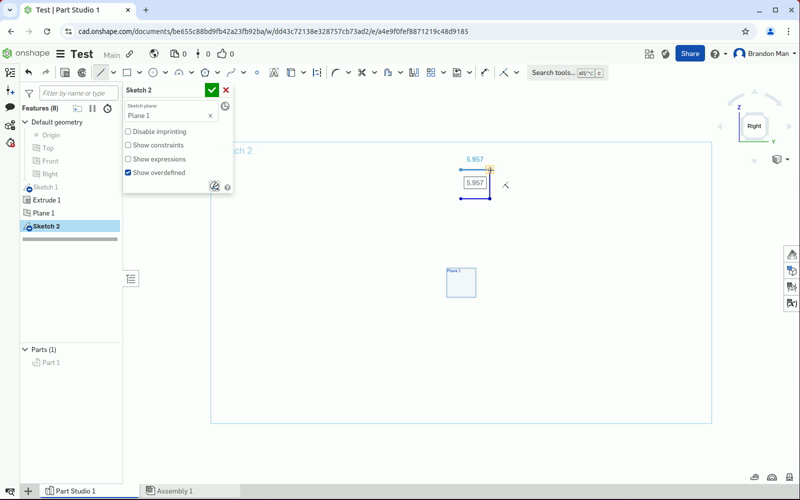
mouse_move(460, 198)
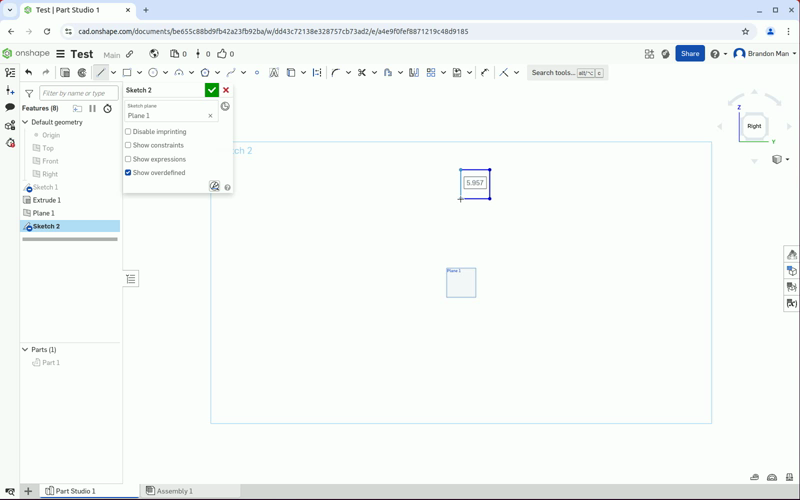
key_up(shift)
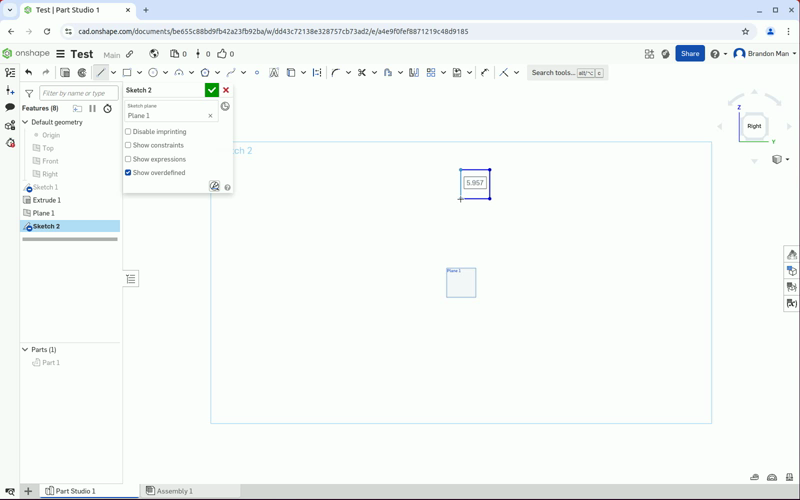
click(460, 198)
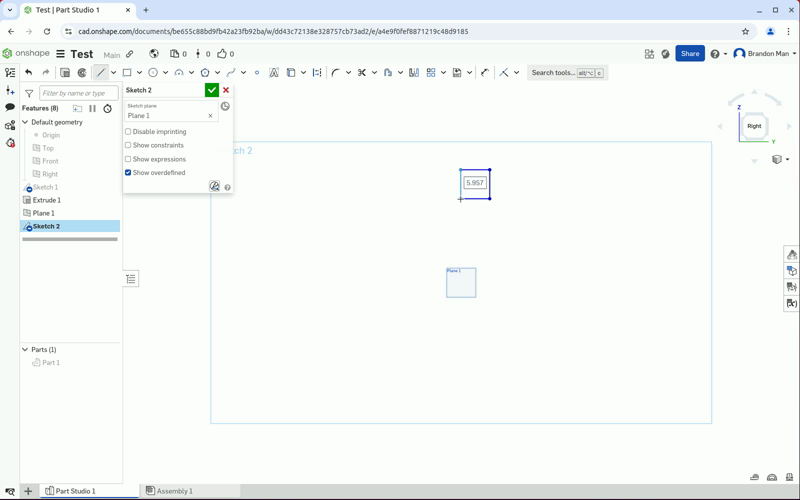
key(esc)
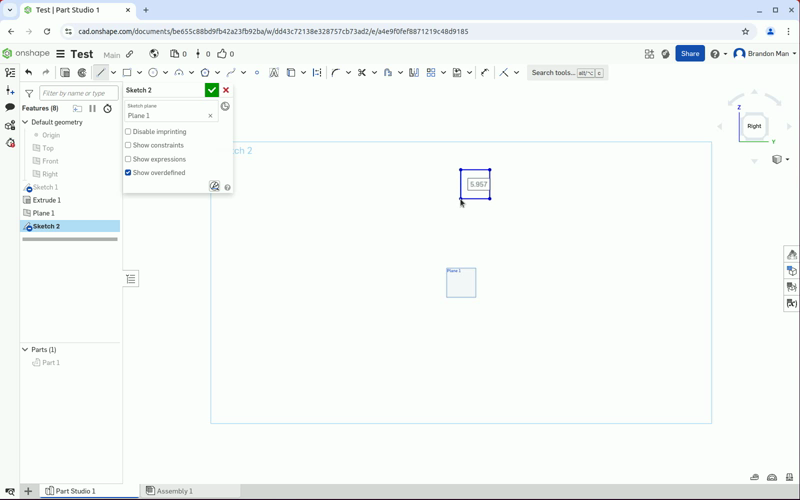
mouse_move(484, 182)
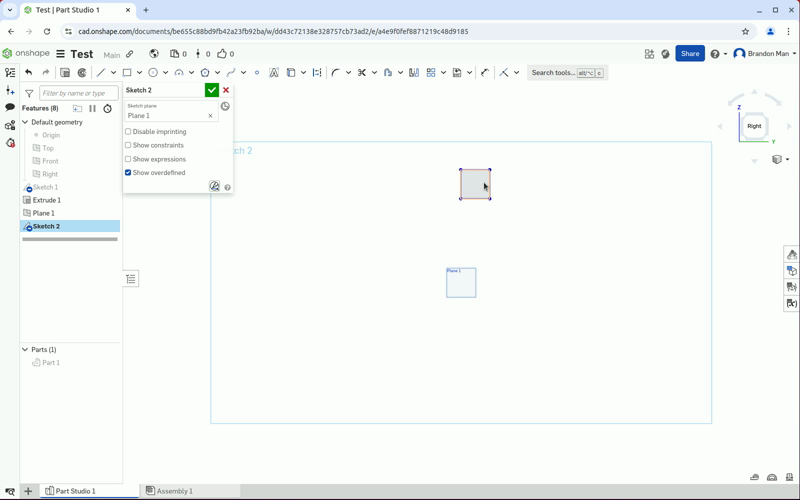
scroll(6)
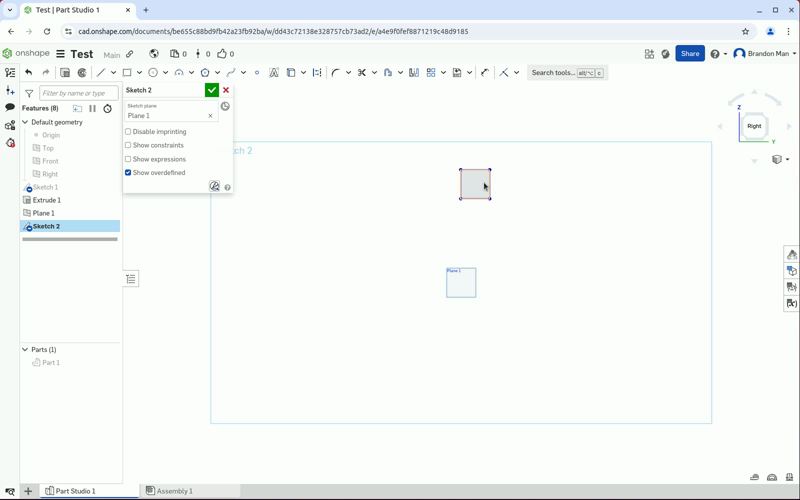
scroll(6)
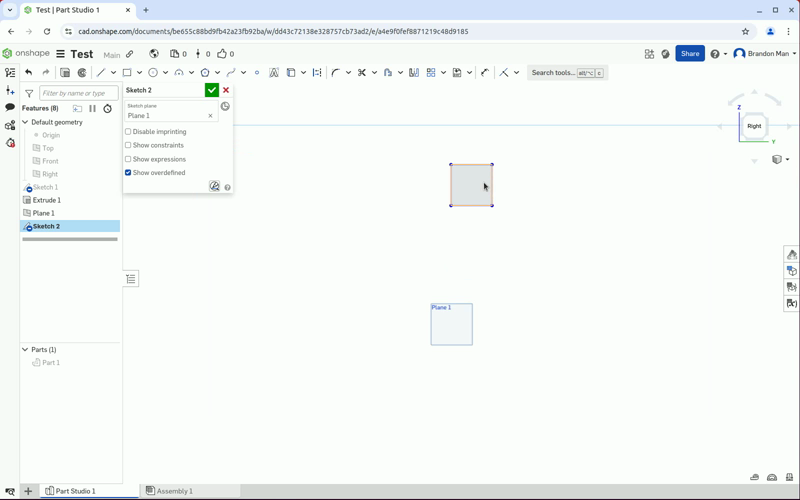
scroll(6)
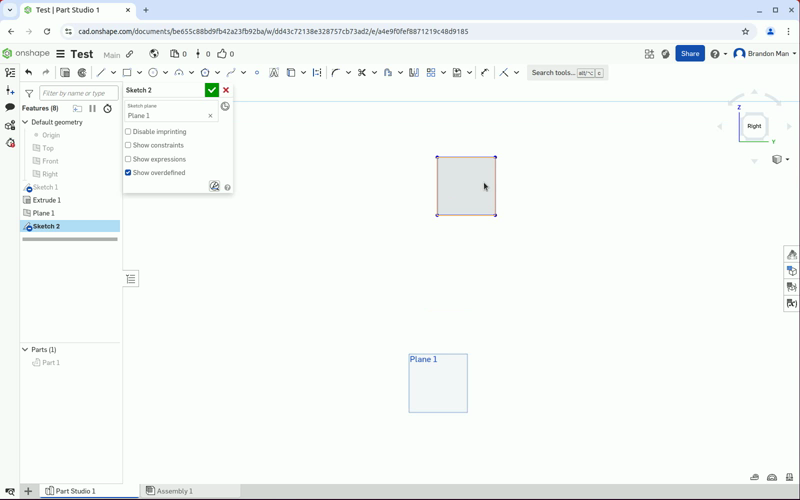
scroll(6)
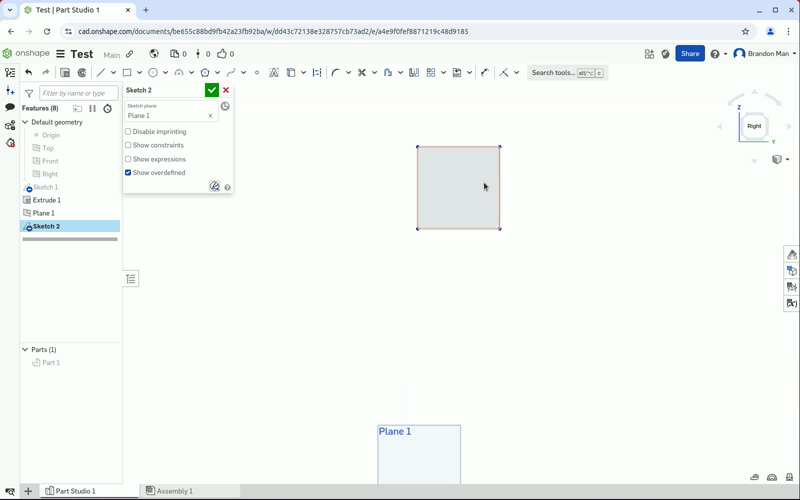
scroll(6)
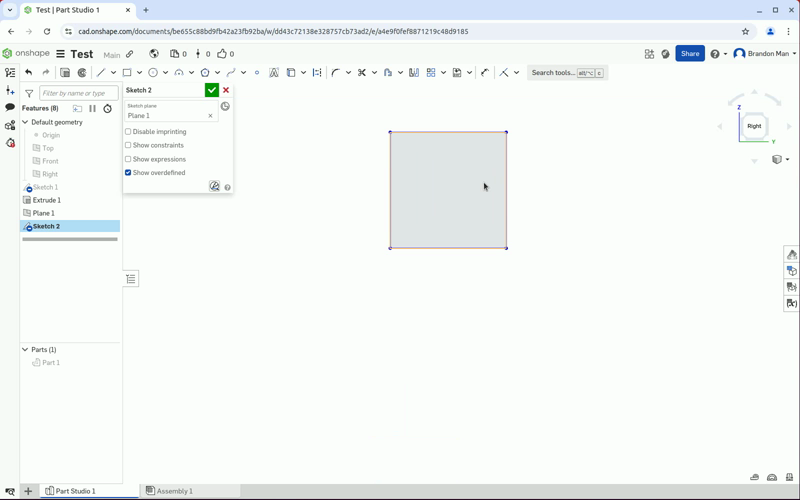
scroll(6)
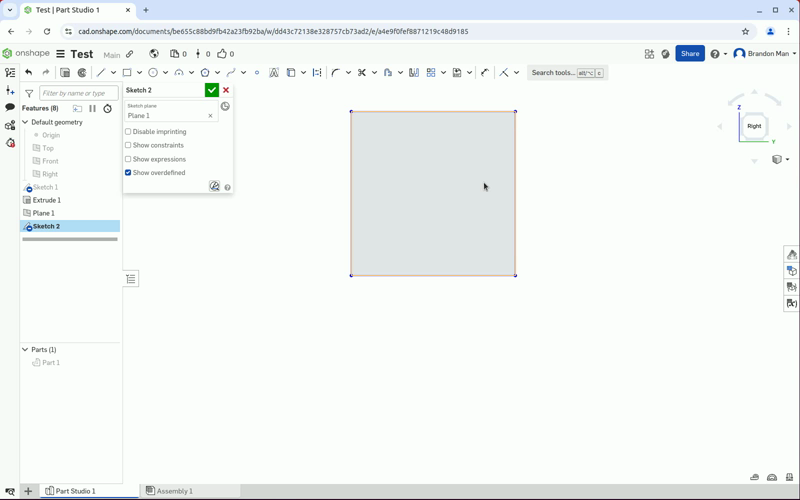
scroll(6)
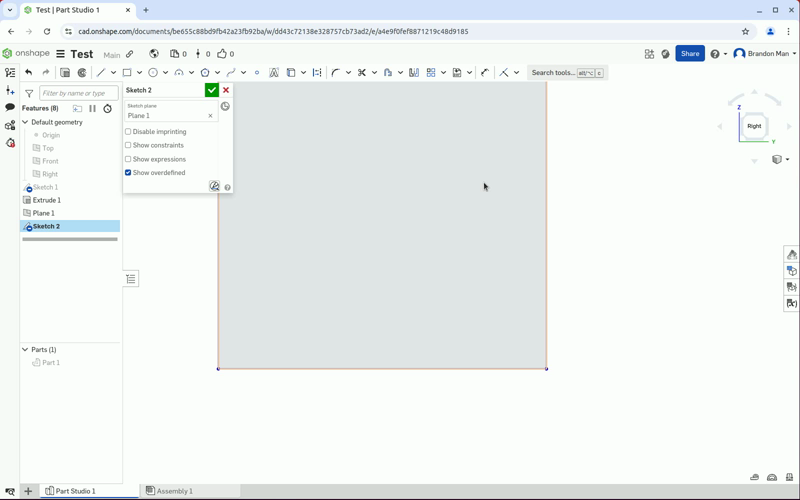
click(484, 182)
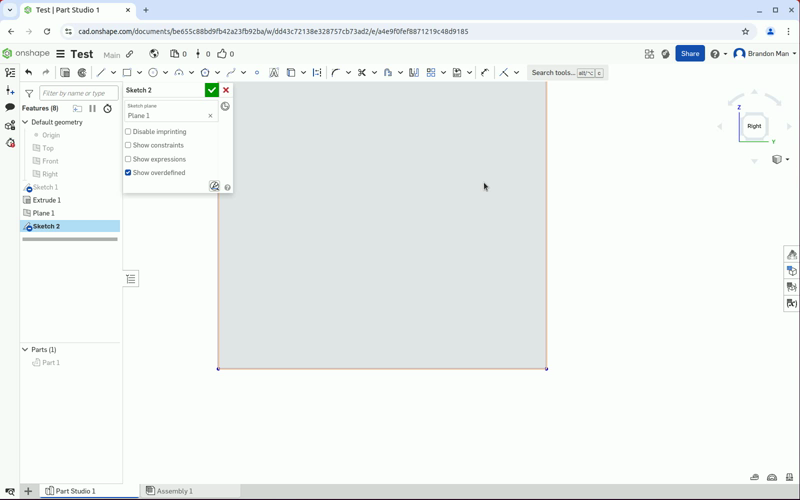
scroll(-6)
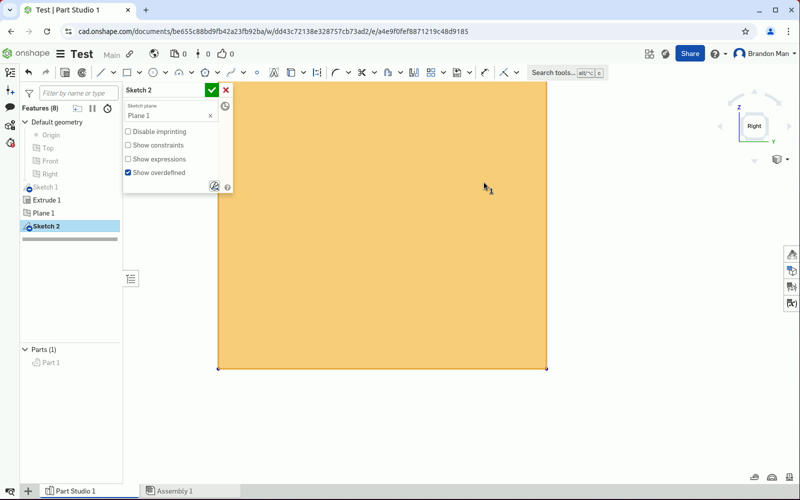
scroll(-6)
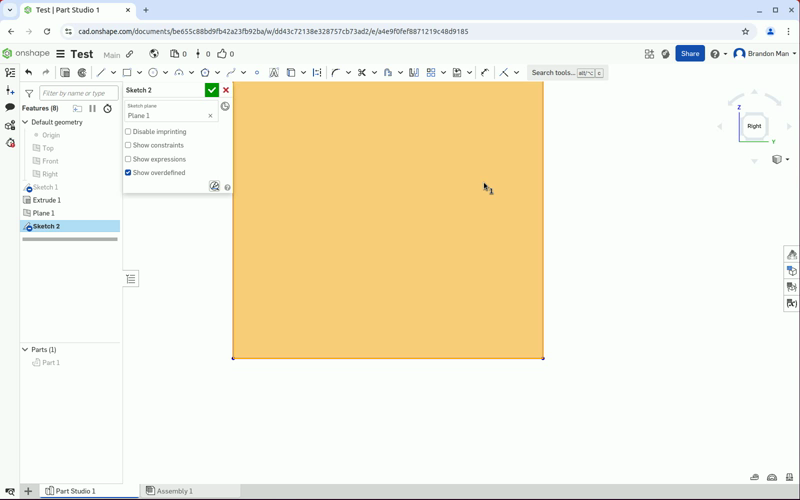
scroll(-6)
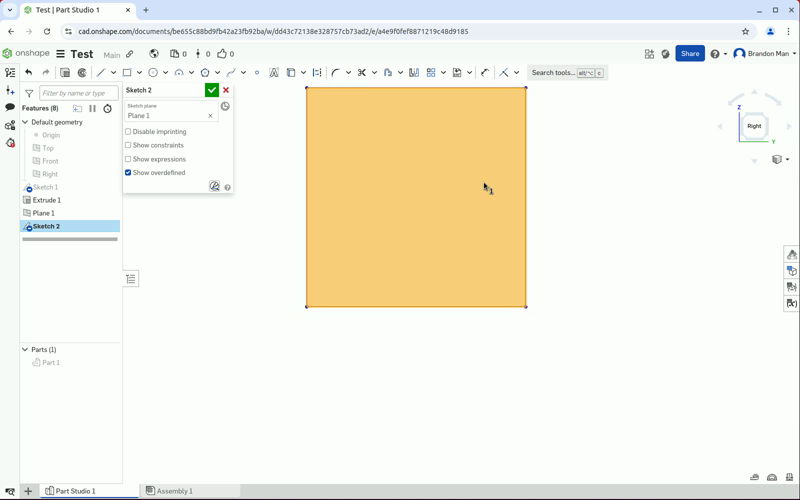
scroll(-6)
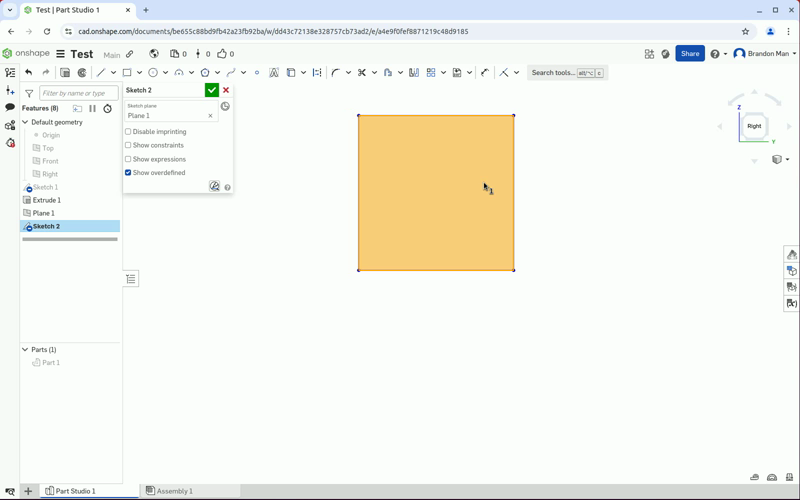
scroll(-6)
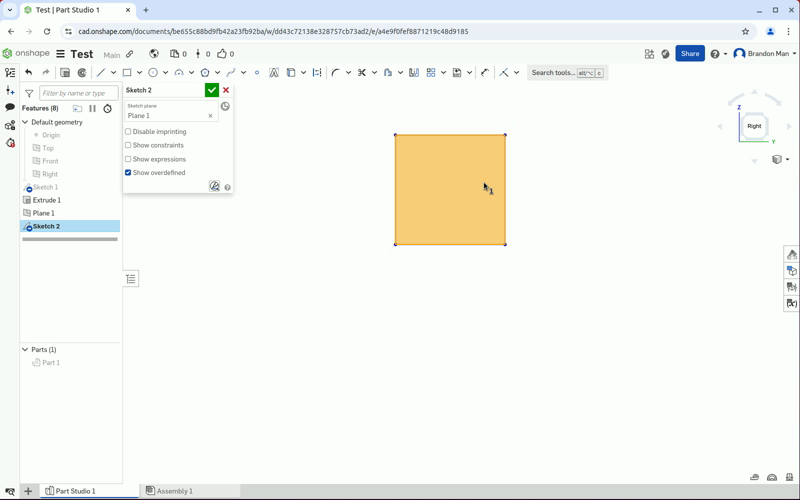
scroll(-6)
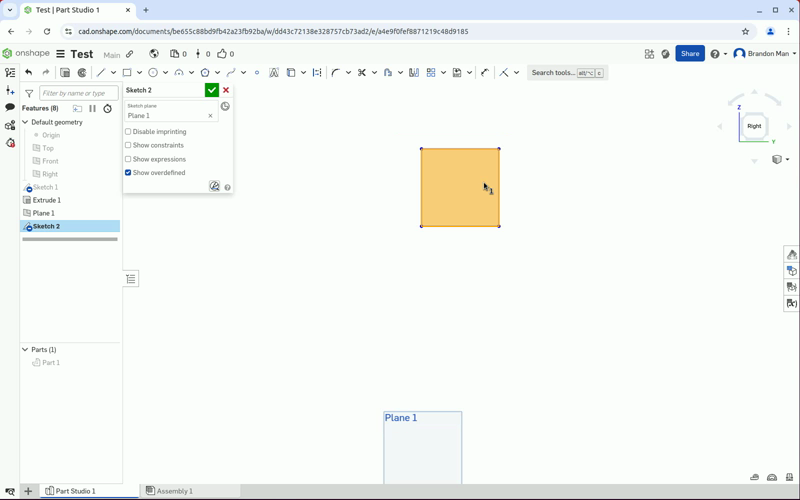
scroll(-6)
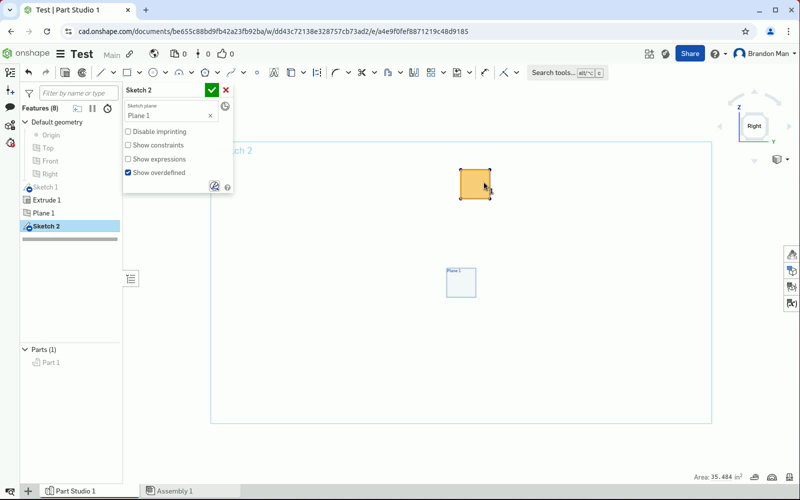
mouse_move(73, 352)
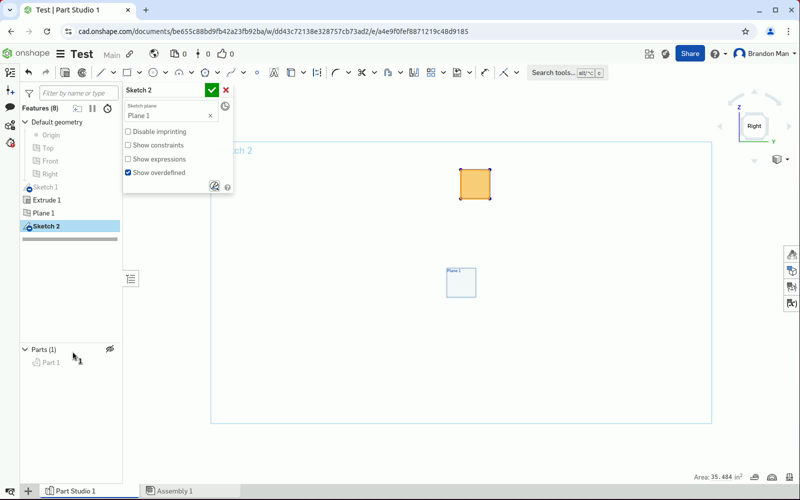
key(shift+y)
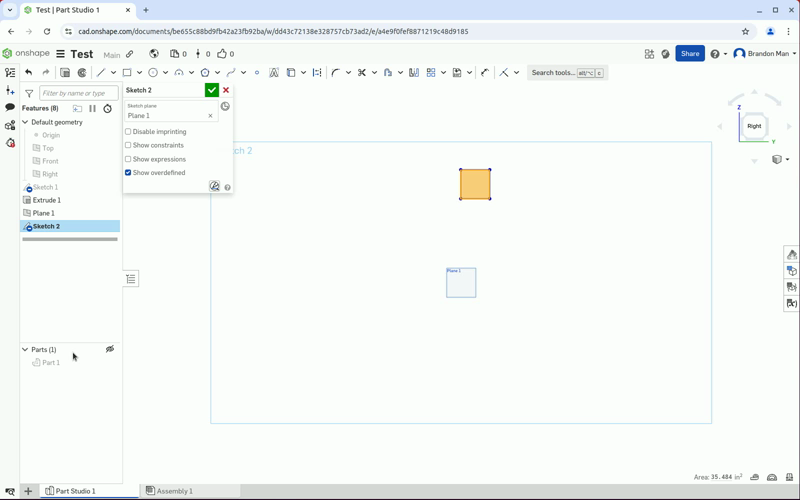
key(shift+e)
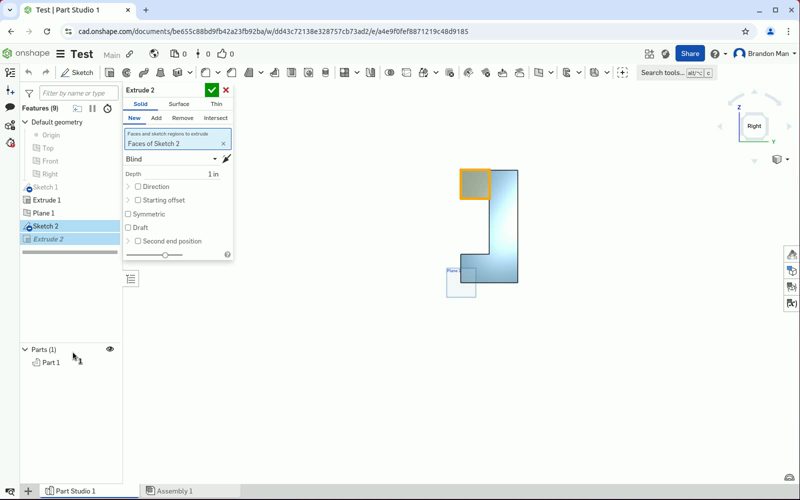
mouse_move(143, 106)
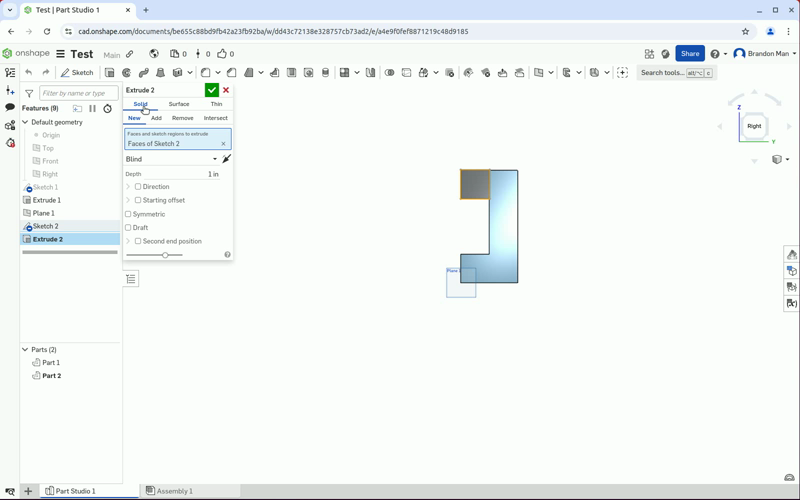
click(143, 106)
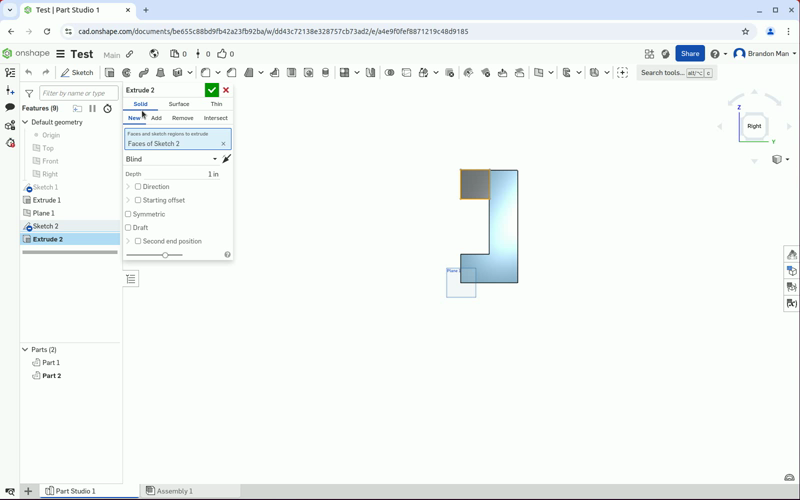
mouse_move(137, 120)
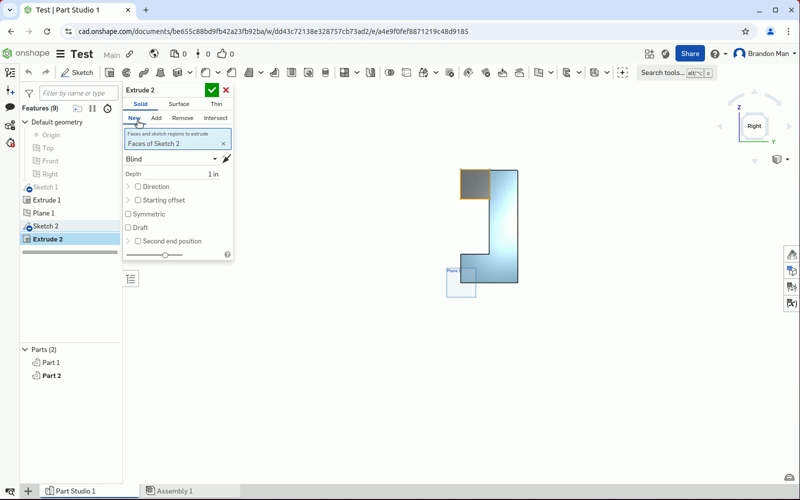
click(137, 120)
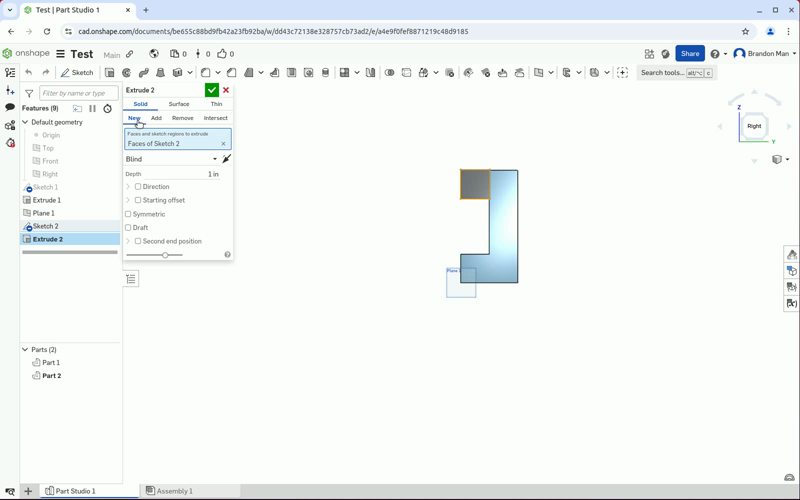
key(tab, 4)
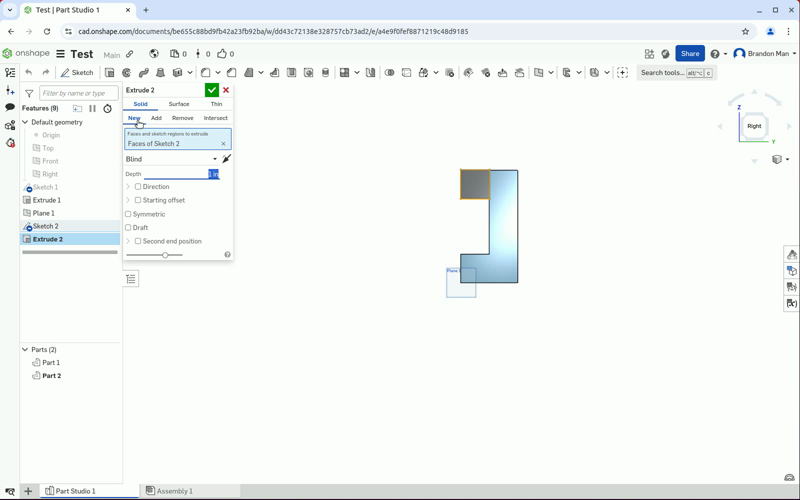
text(11.554)
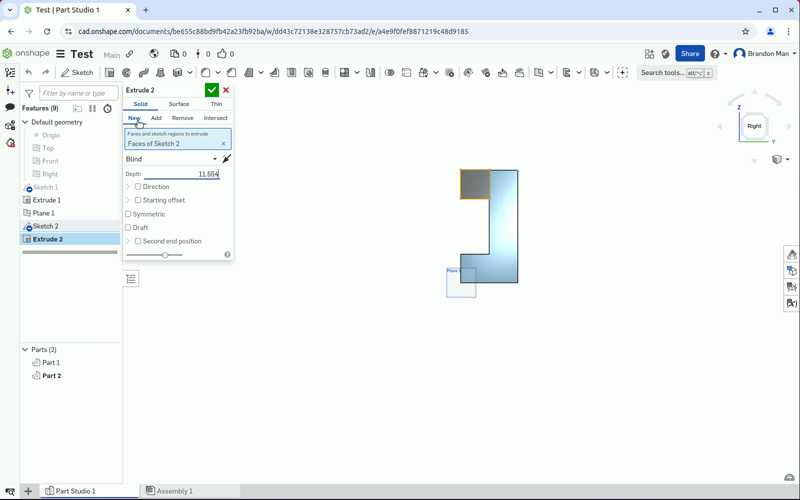
key(enter)
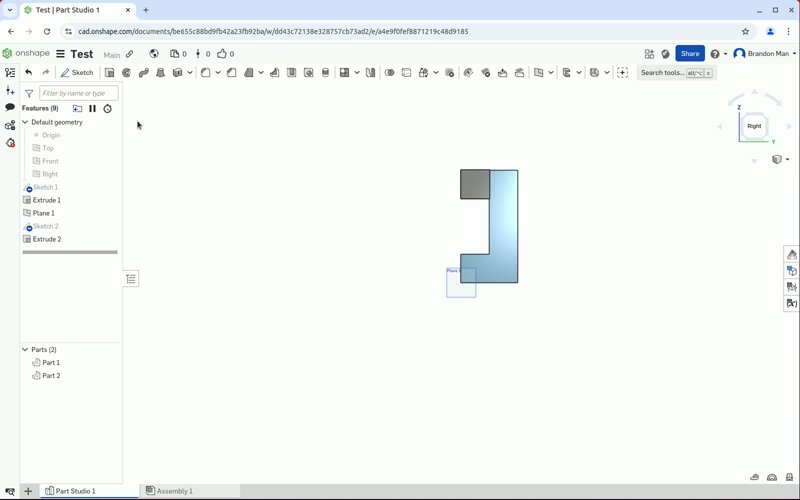
key(shift+h)
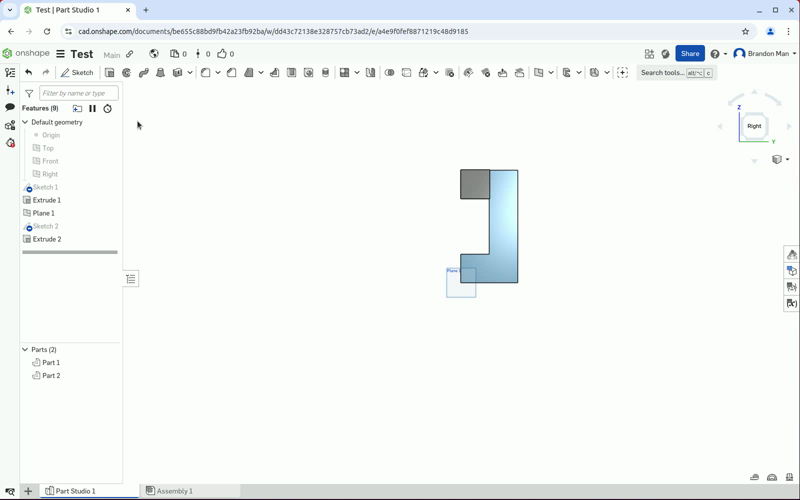
key(shift+h)
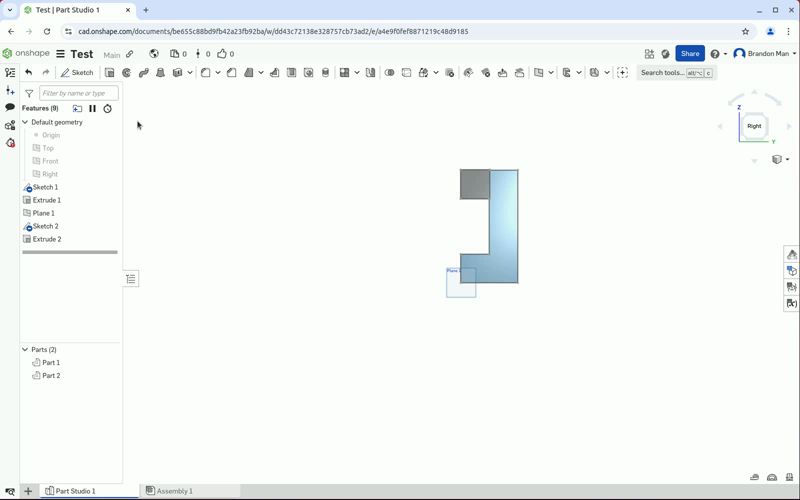
key(shift+7)
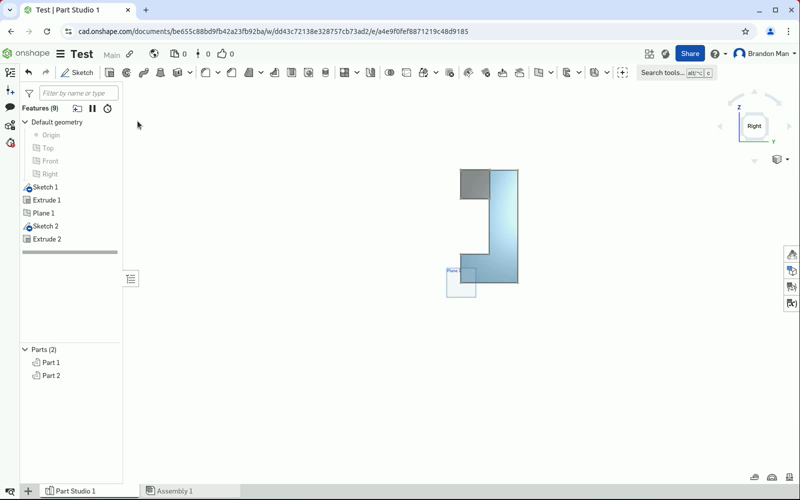
key(right, 2)
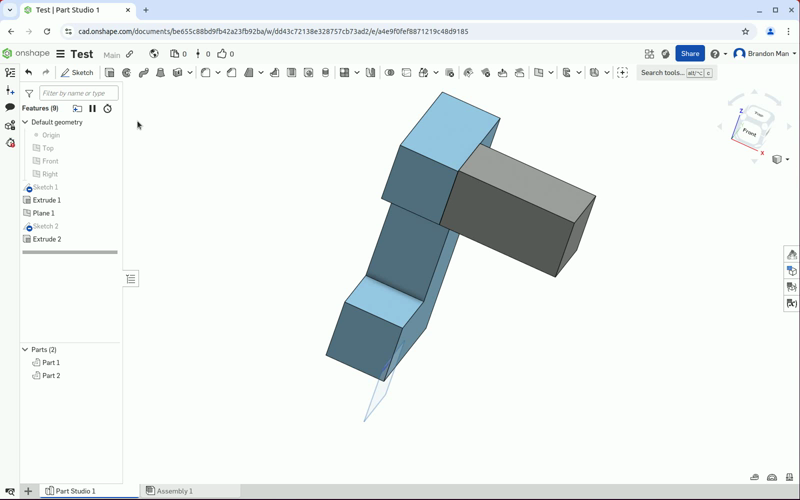
key(down, 2)
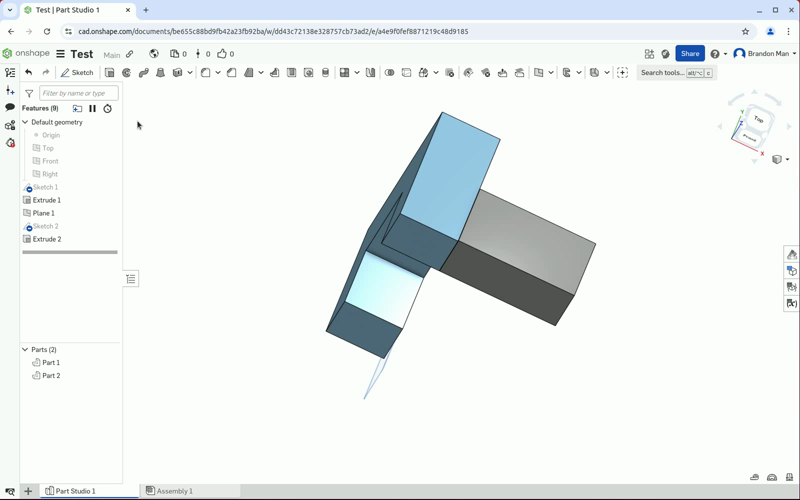
key(up, 2)
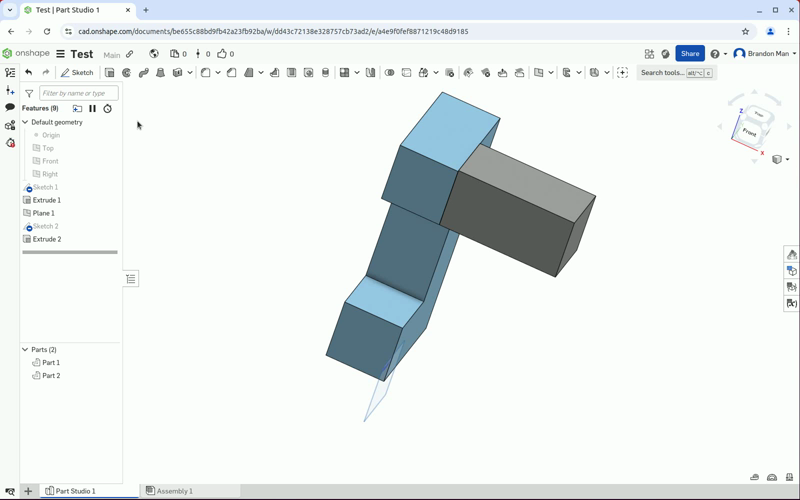
key(left, 2)
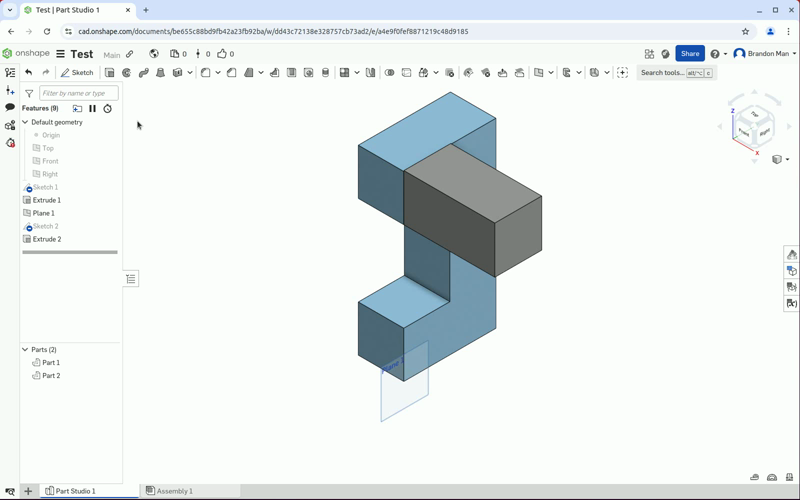
mouse_move(73, 189)
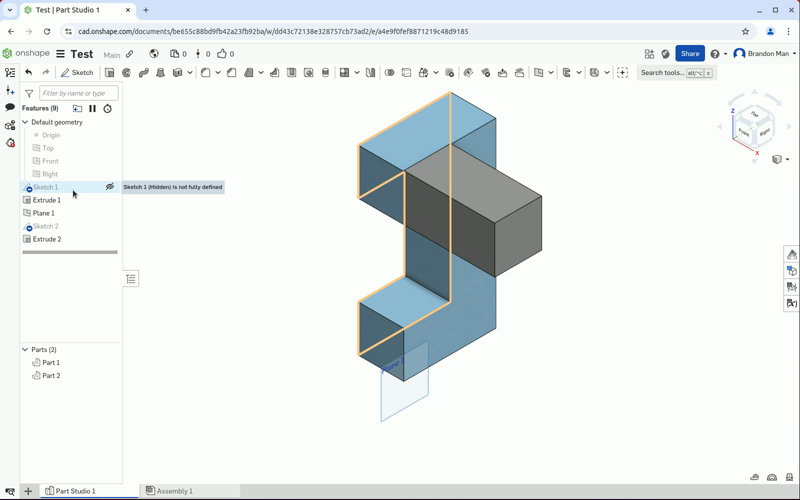
click(73, 189)